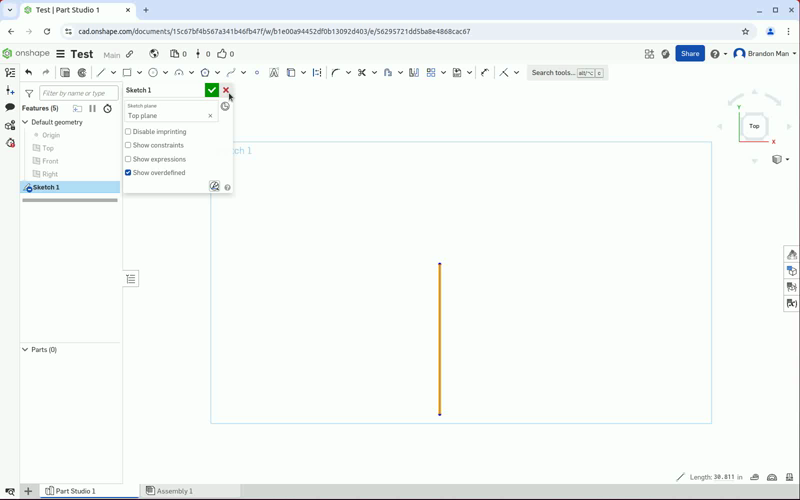
key(shift+h)
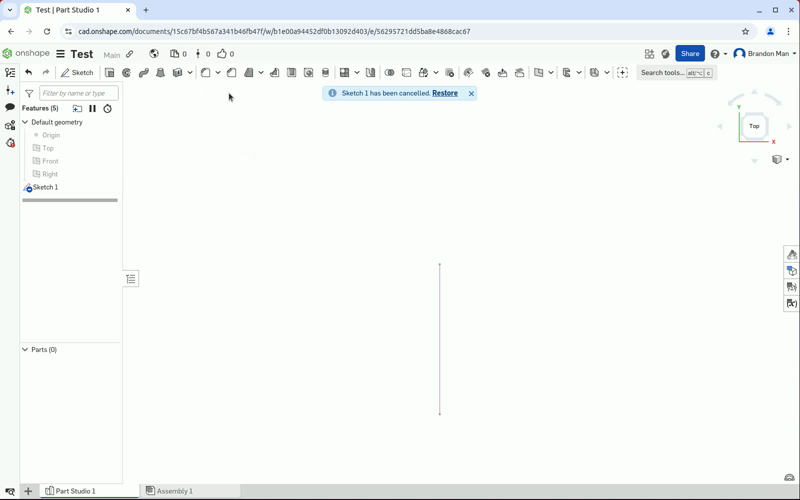
key(shift+s)
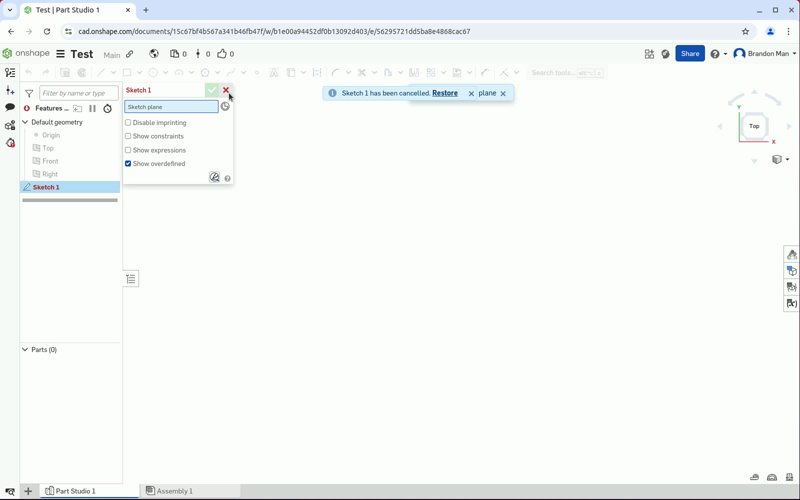
mouse_move(73, 150)
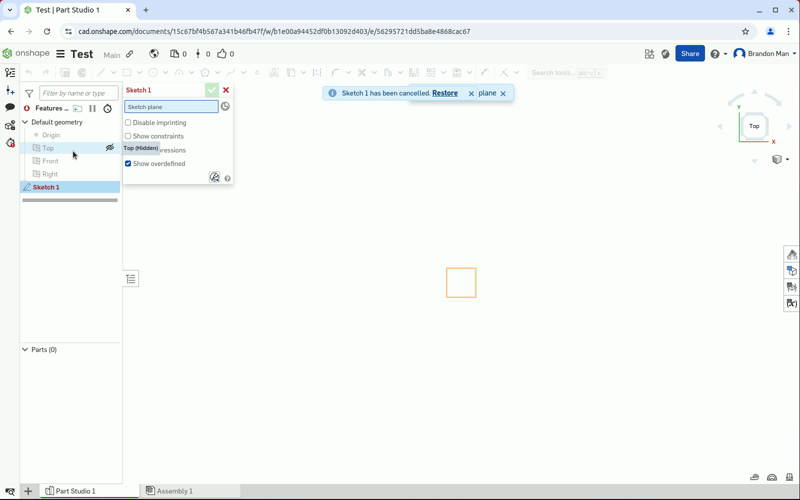
click(73, 150)
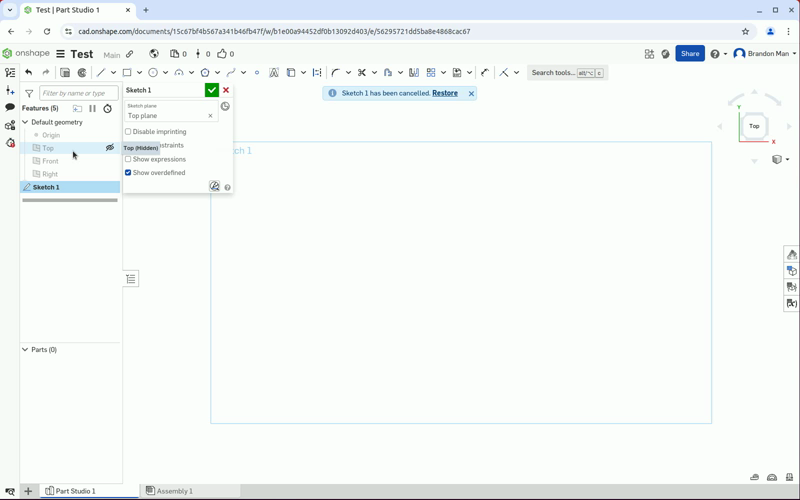
mouse_move(73, 352)
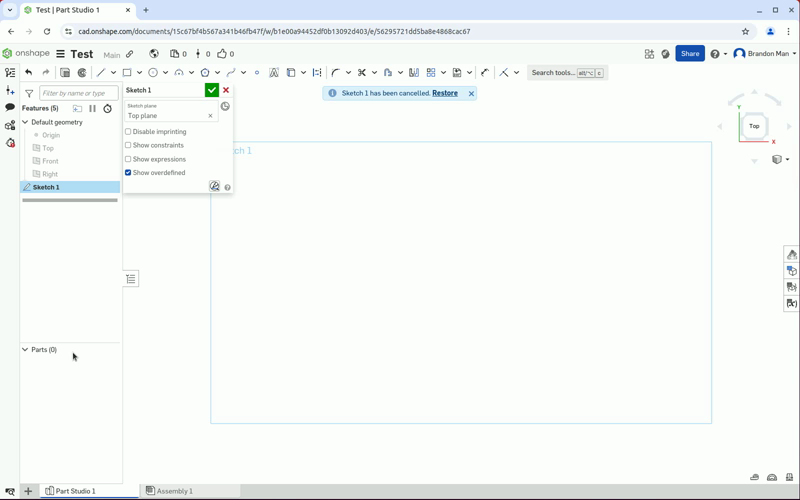
key(y)
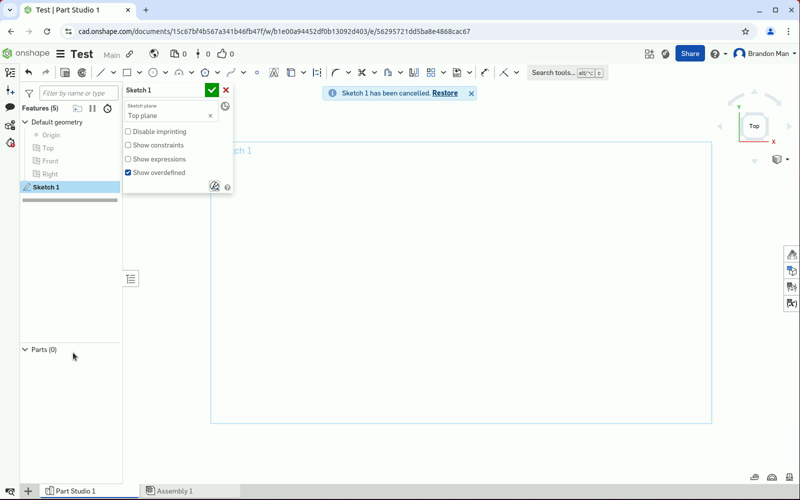
key(l)
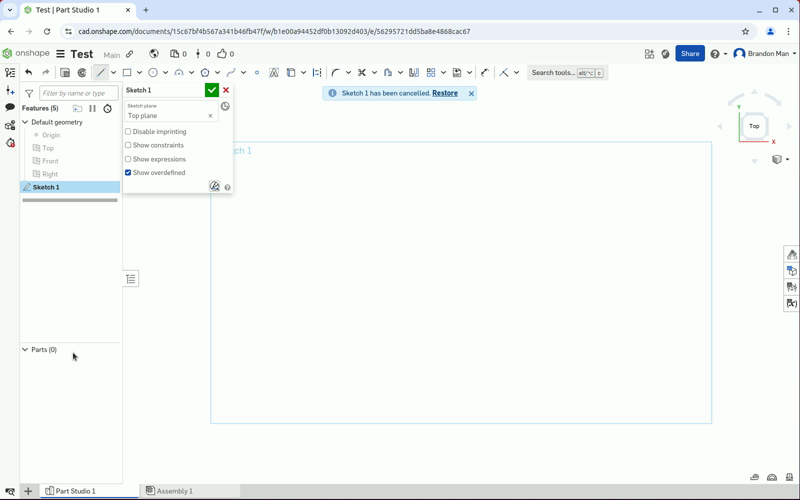
key_down(shift)
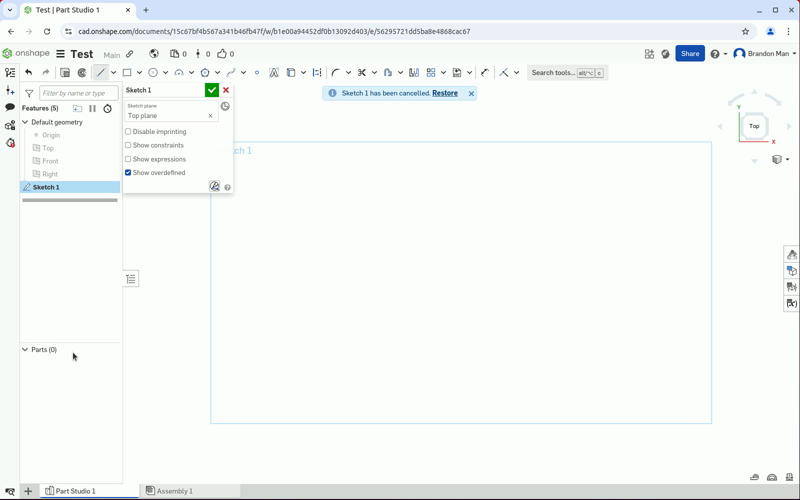
mouse_move(453, 282)
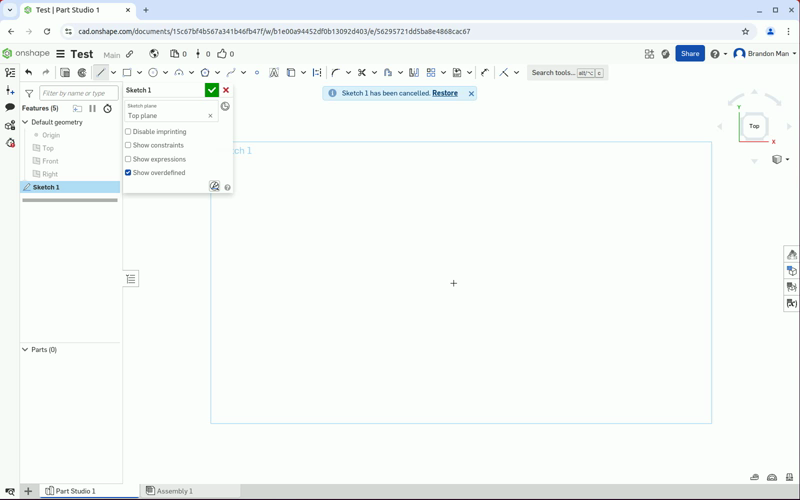
click(453, 282)
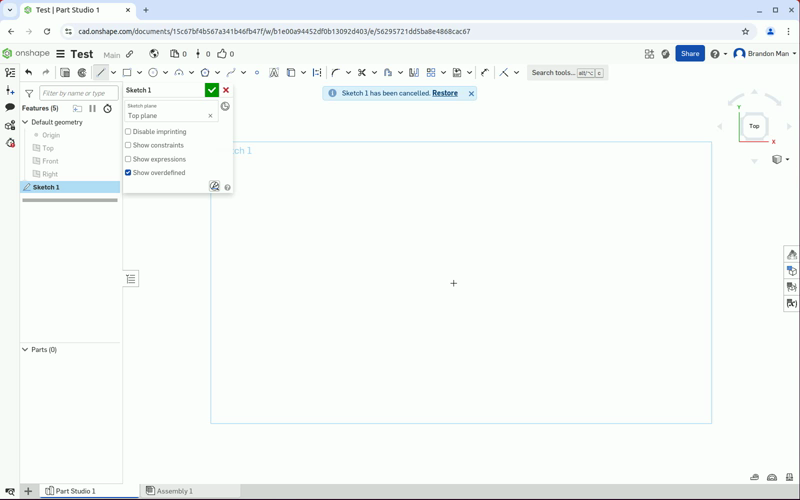
key_up(shift)
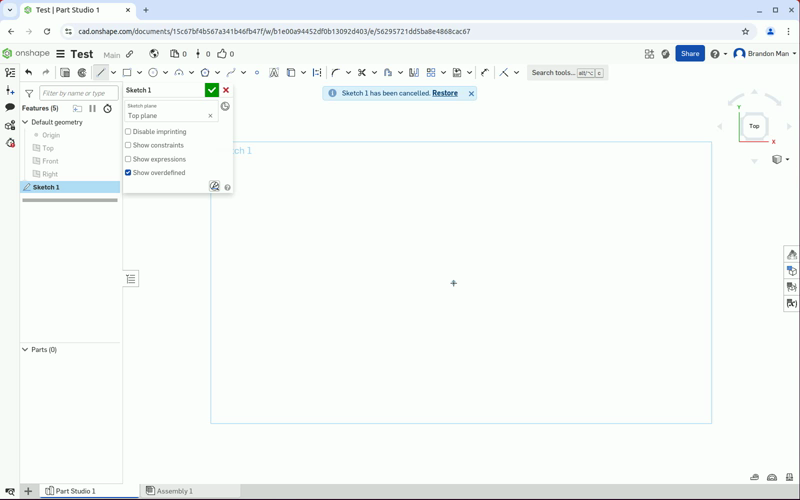
key_down(shift)
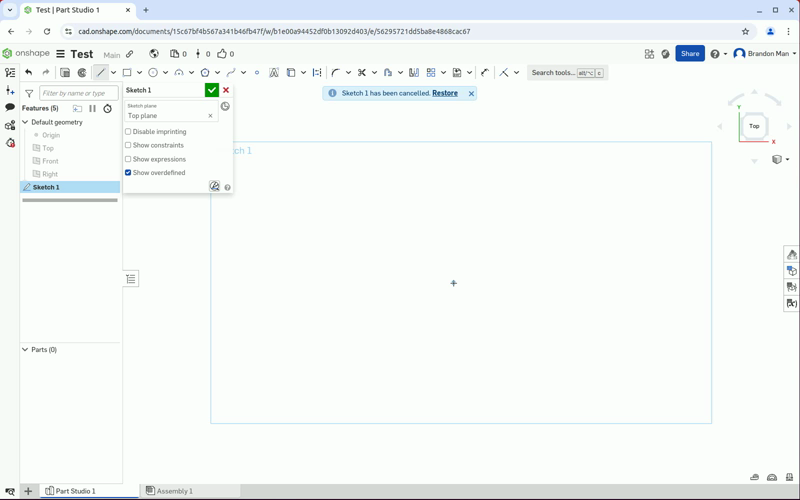
mouse_move(483, 282)
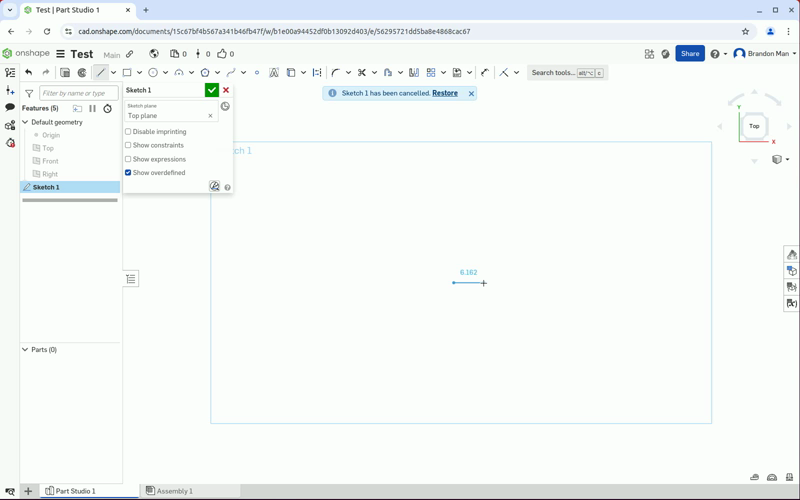
mouse_move(510, 282)
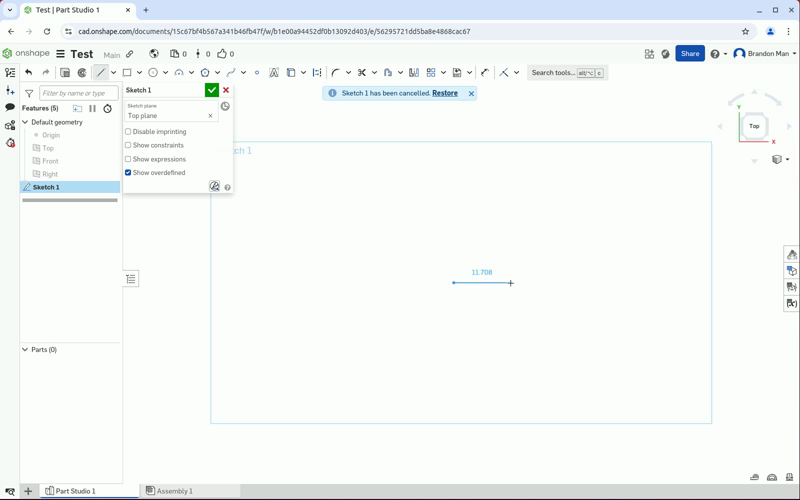
click(510, 282)
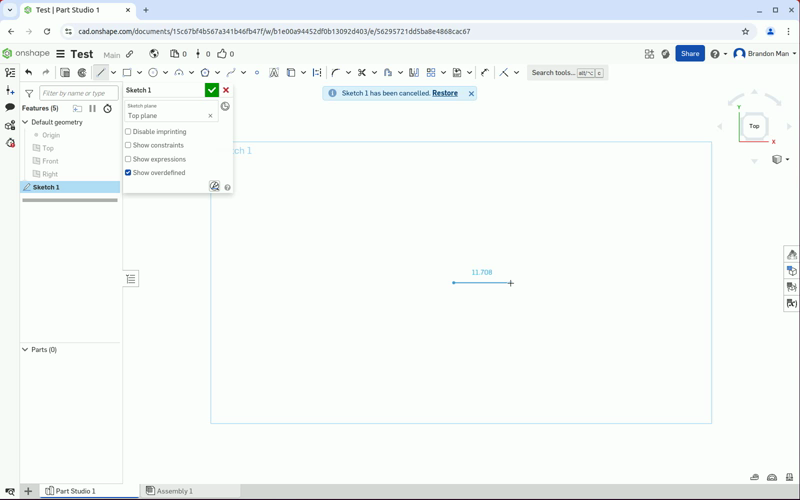
key_up(shift)
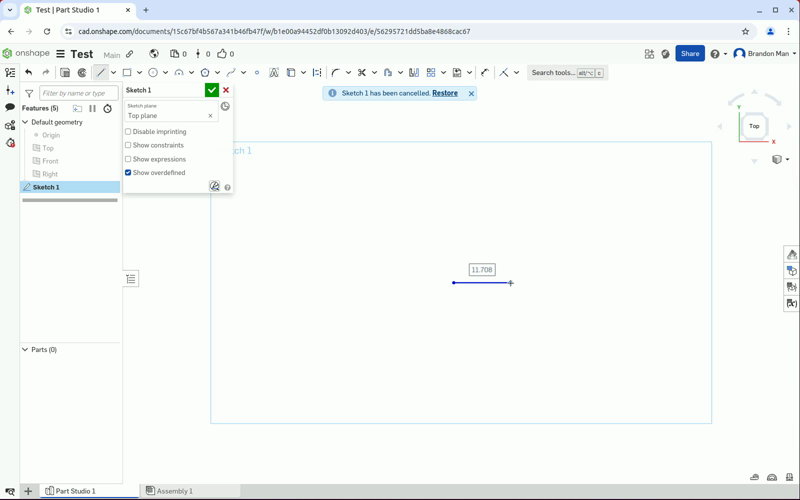
key_down(shift)
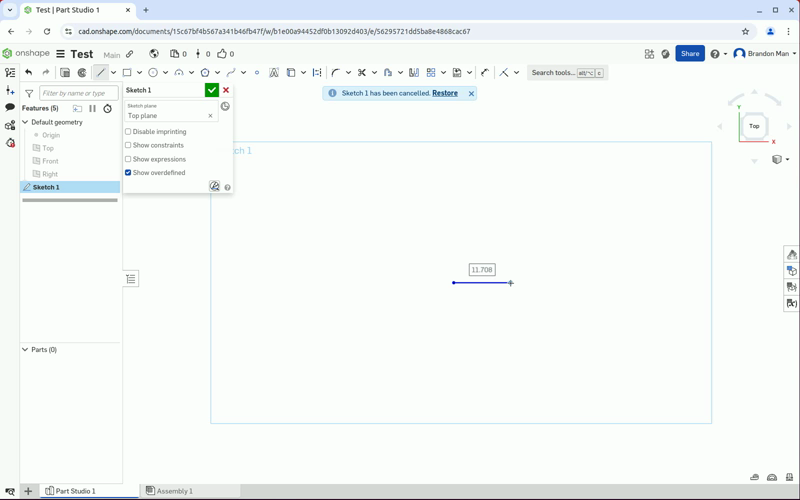
mouse_move(510, 170)
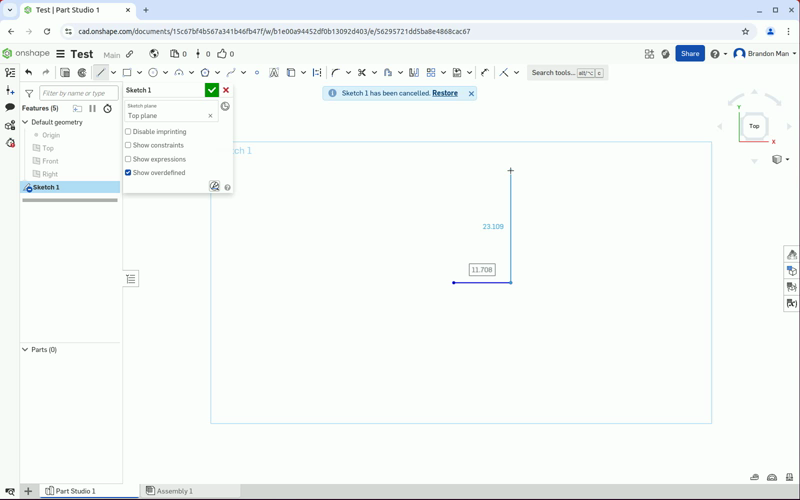
click(510, 170)
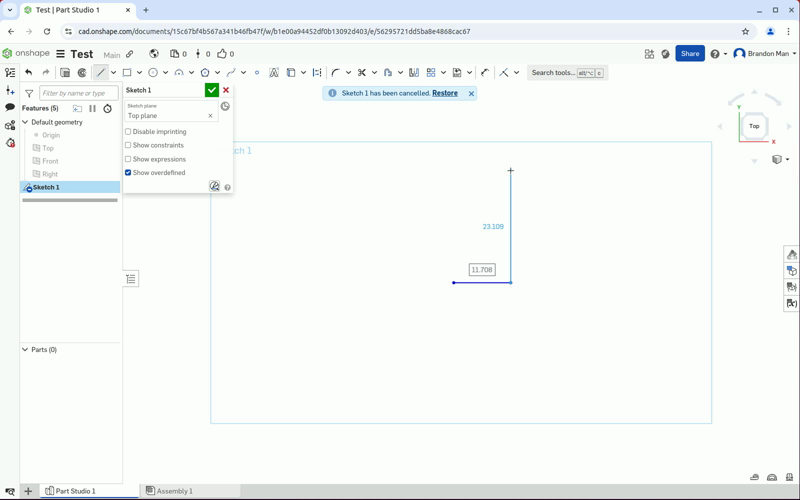
key_up(shift)
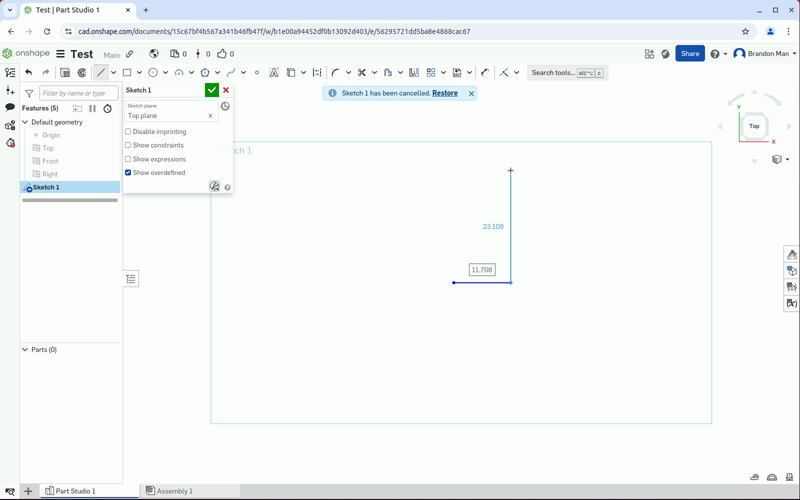
key_down(shift)
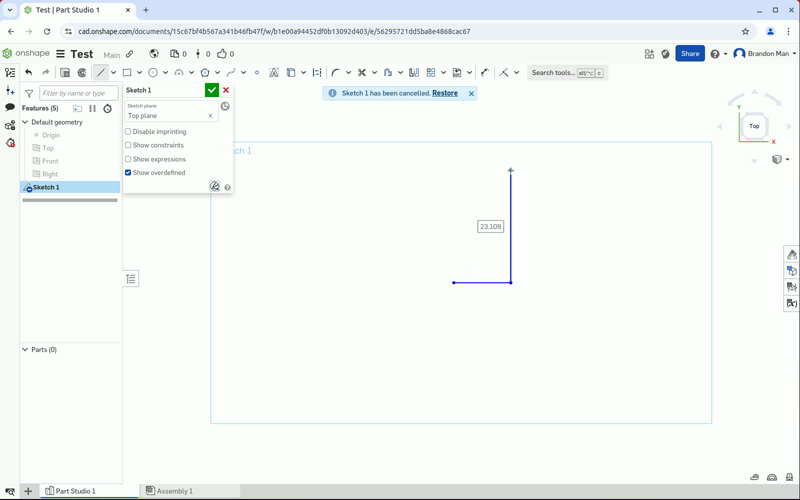
mouse_move(540, 170)
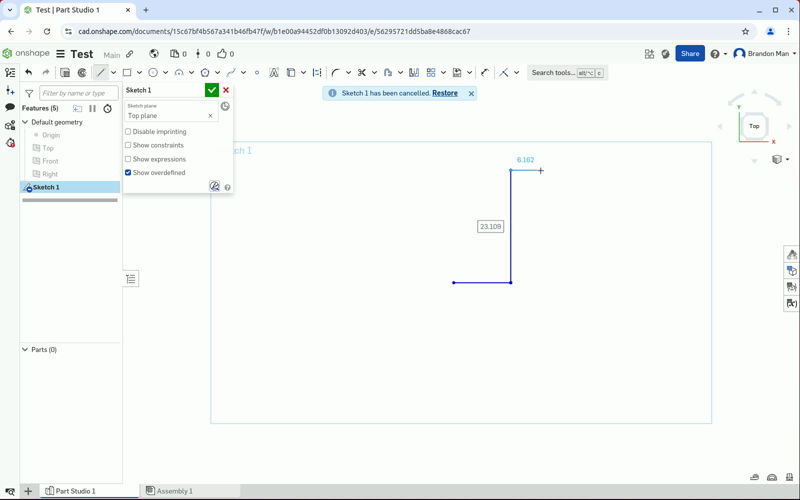
mouse_move(453, 170)
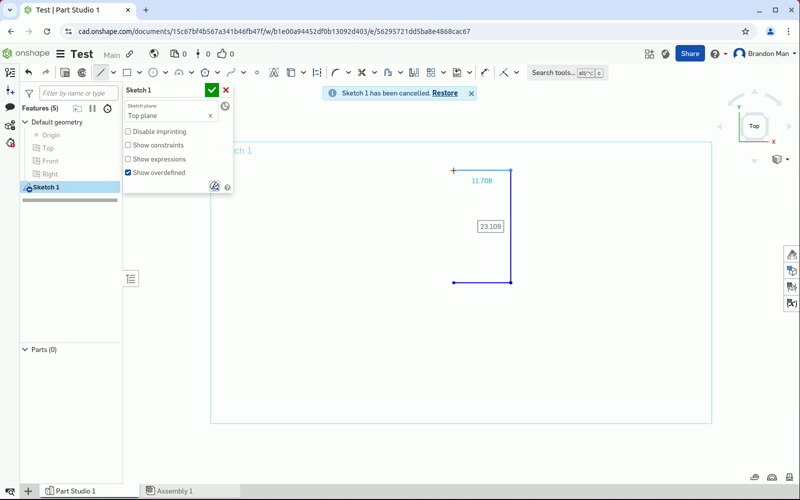
click(453, 170)
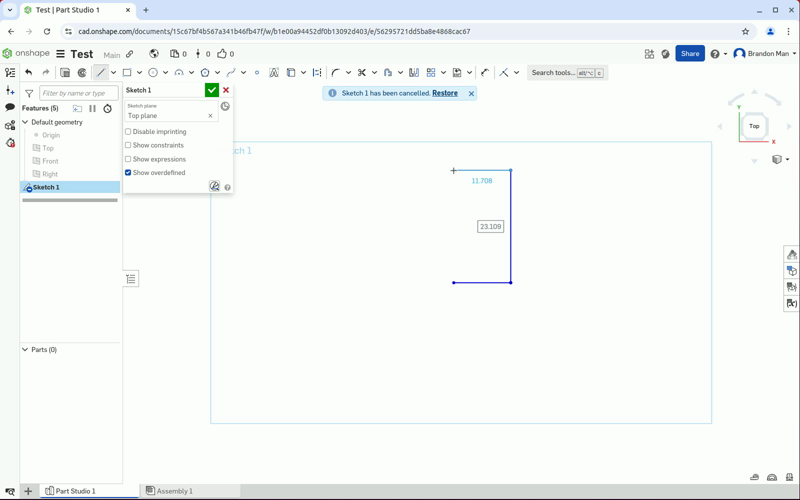
key_up(shift)
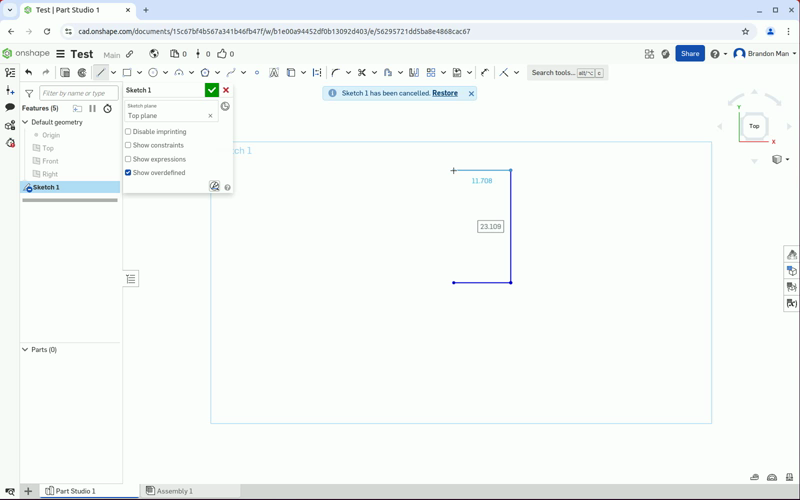
key_down(shift)
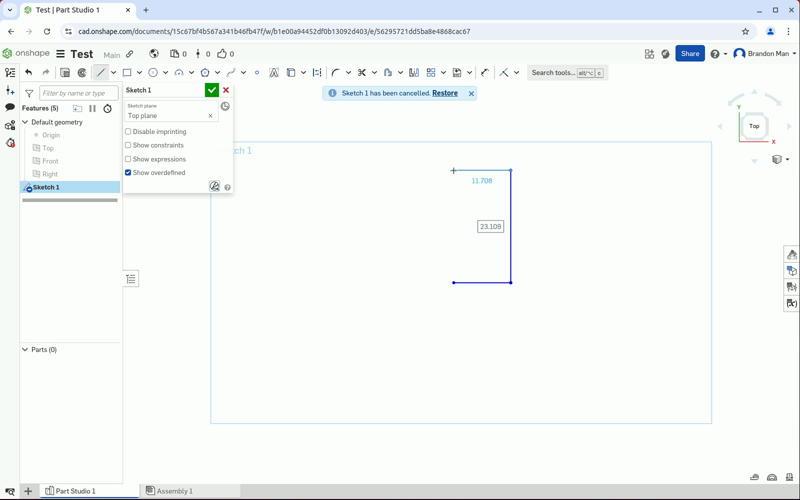
mouse_move(453, 282)
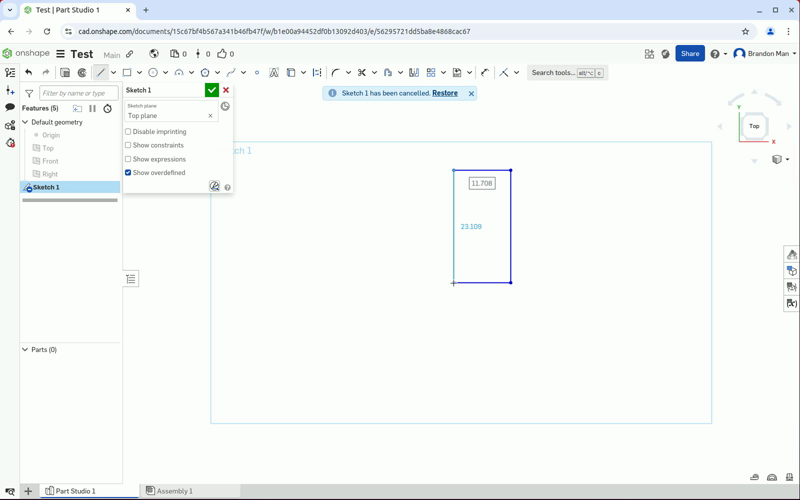
key_up(shift)
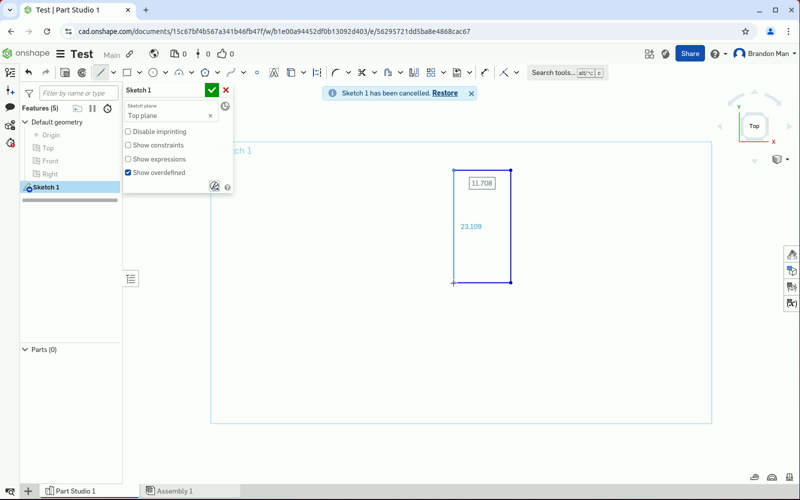
click(453, 282)
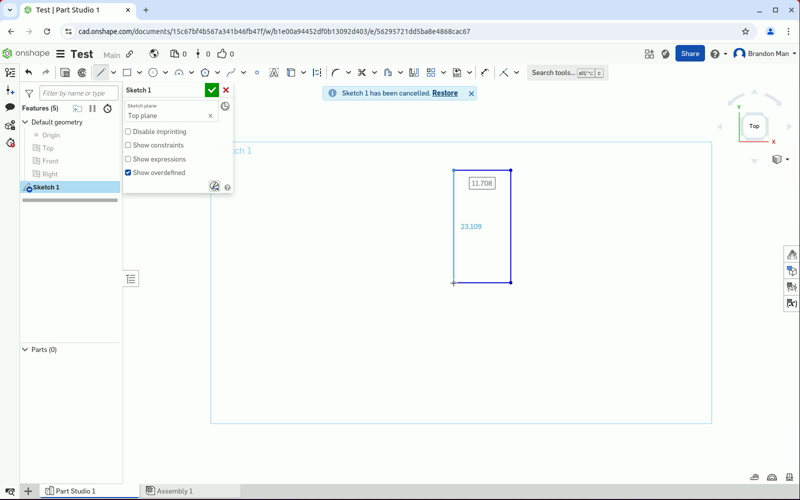
key(esc)
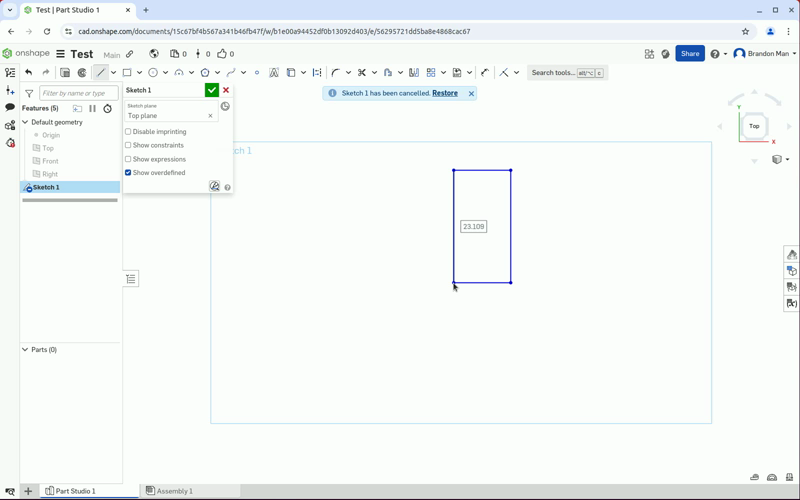
mouse_move(489, 195)
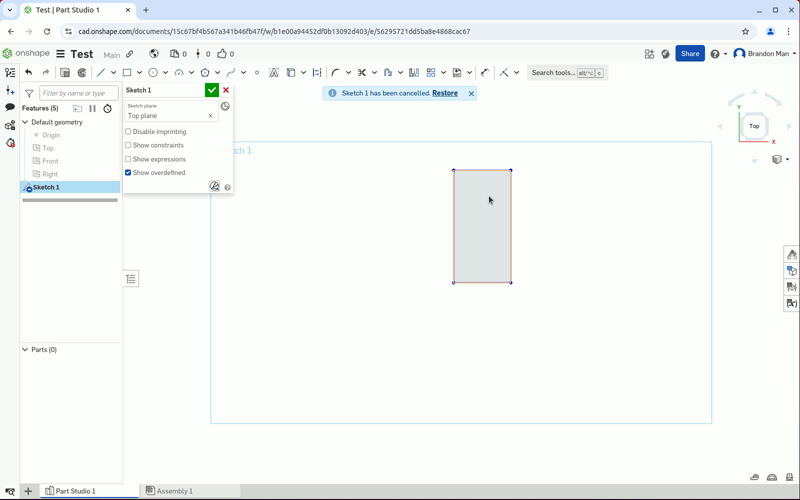
click(489, 195)
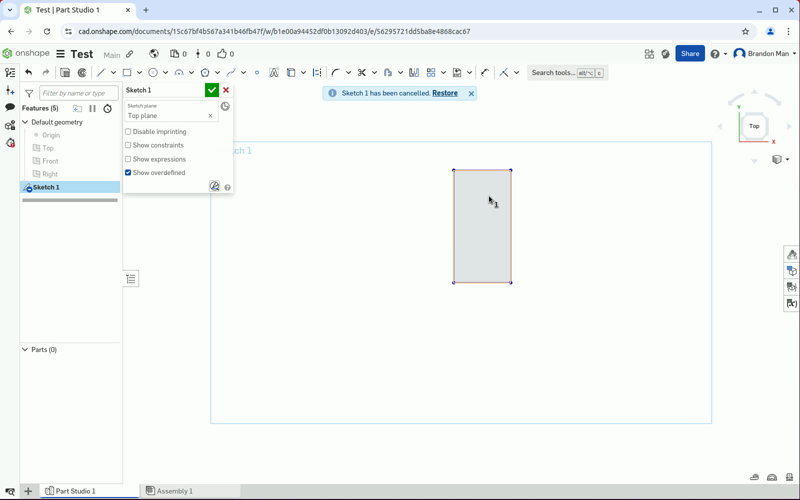
mouse_move(73, 352)
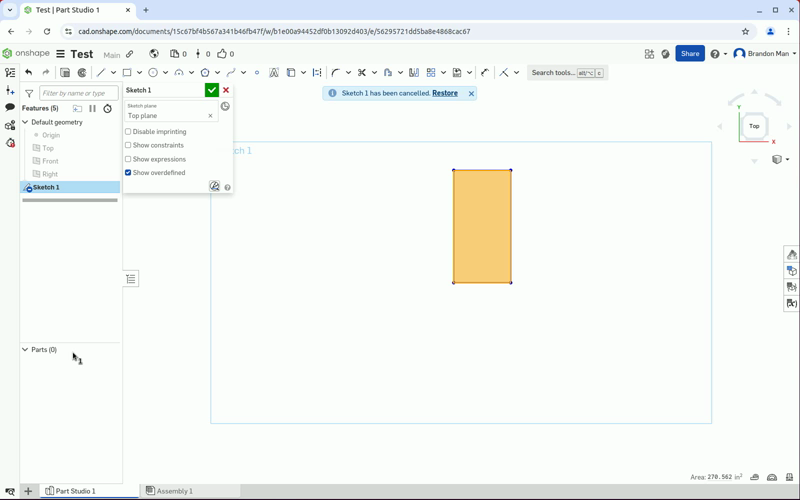
key(shift+y)
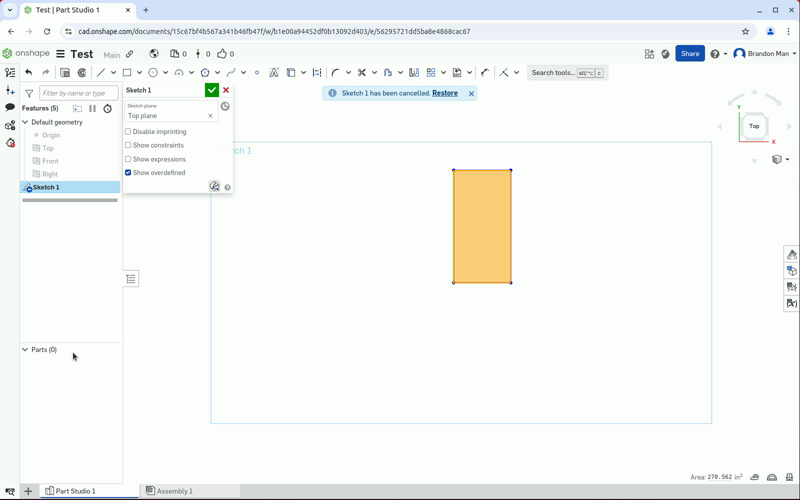
key(shift+e)
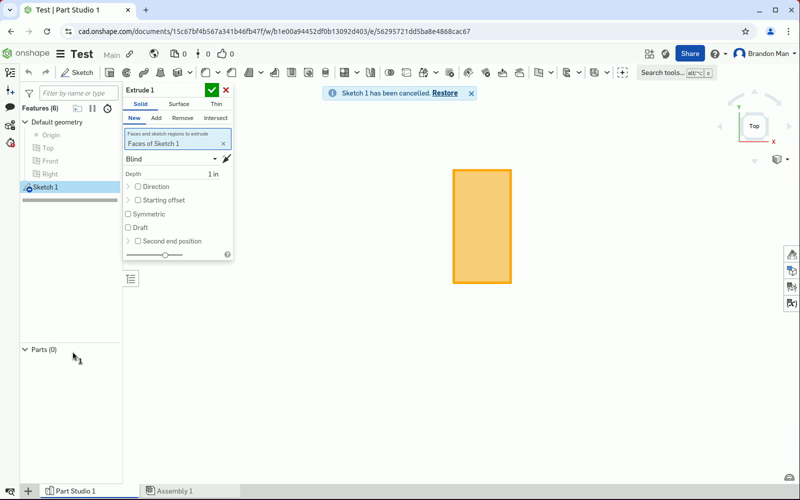
mouse_move(143, 106)
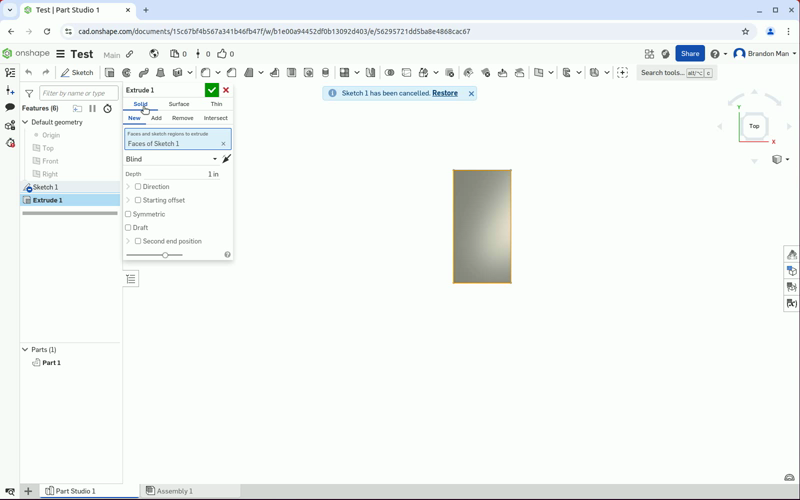
click(143, 106)
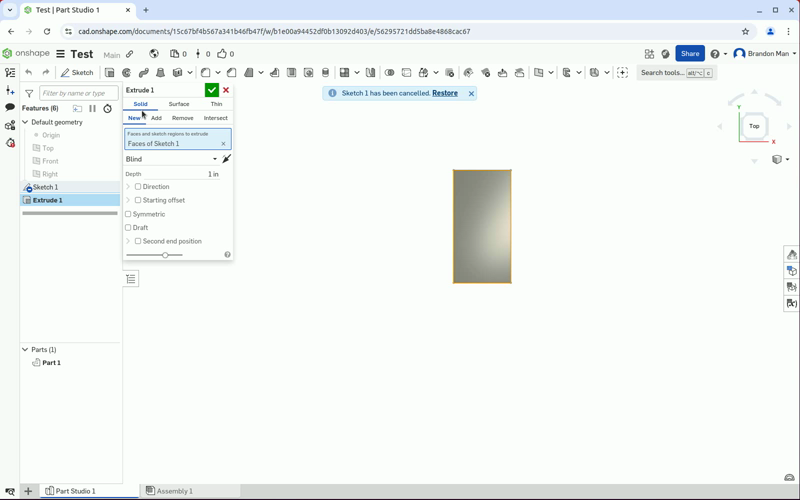
mouse_move(137, 120)
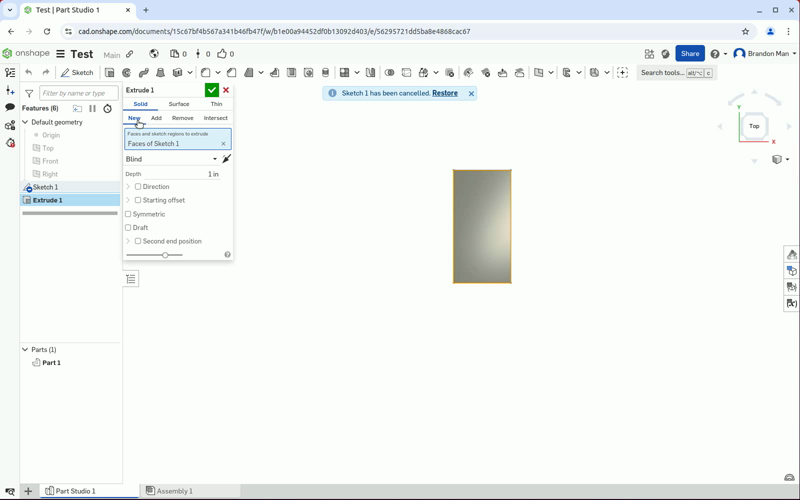
click(137, 120)
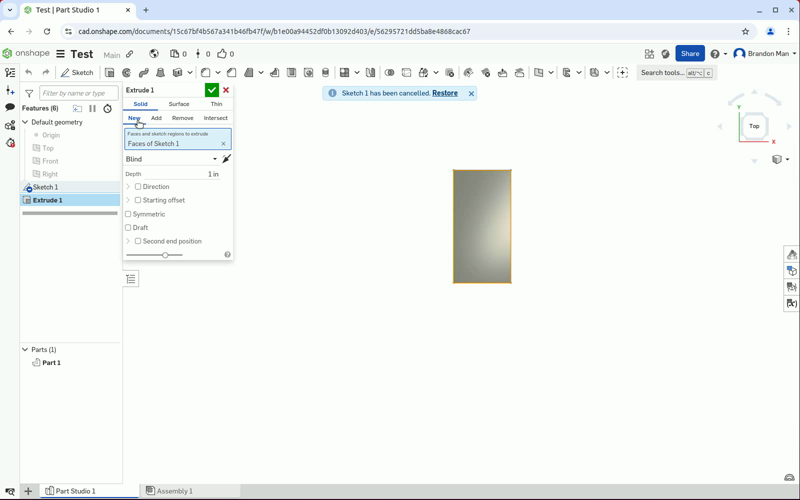
key(tab, 4)
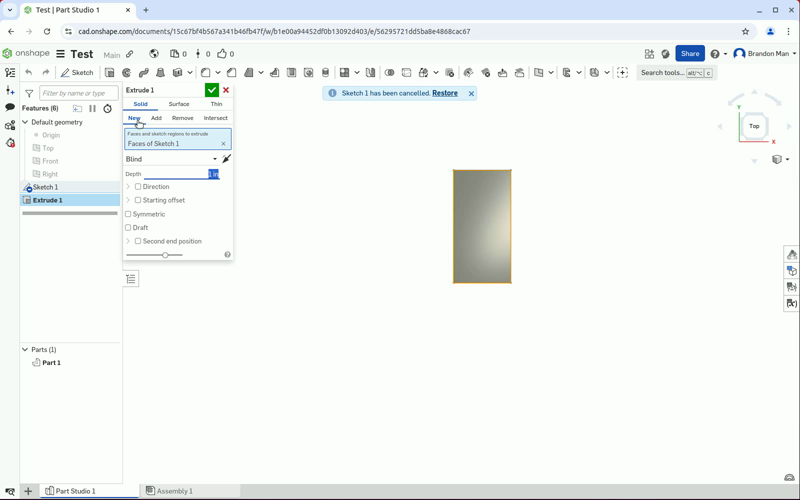
text(1.685)
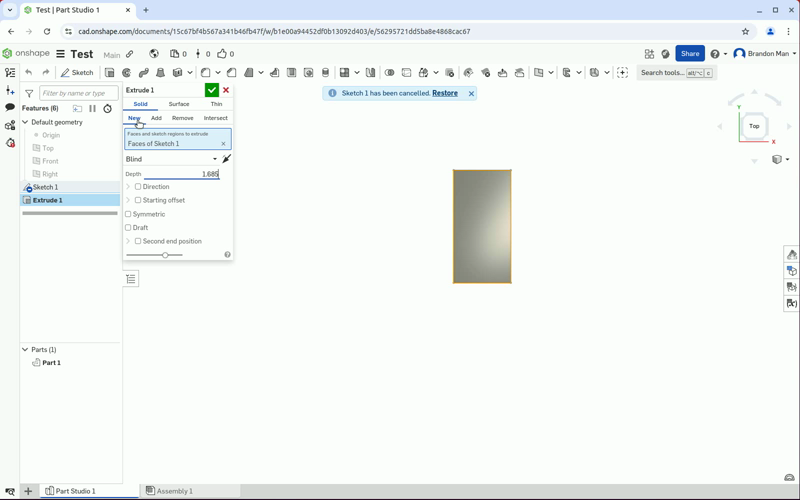
key(enter)
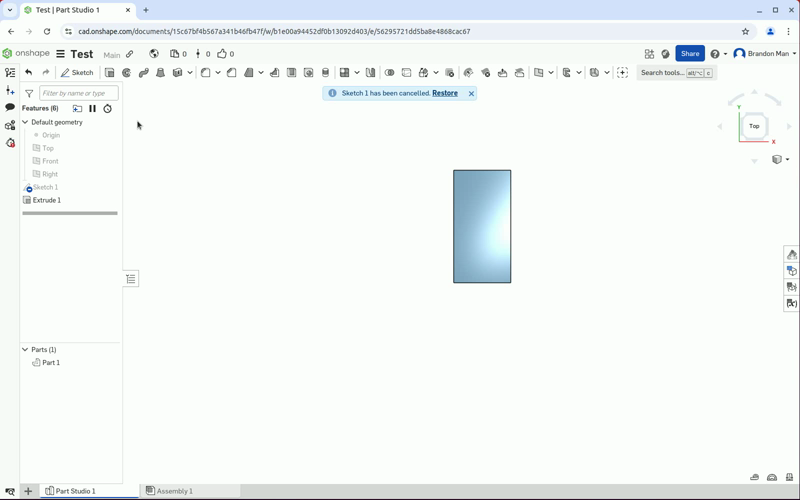
key(shift+h)
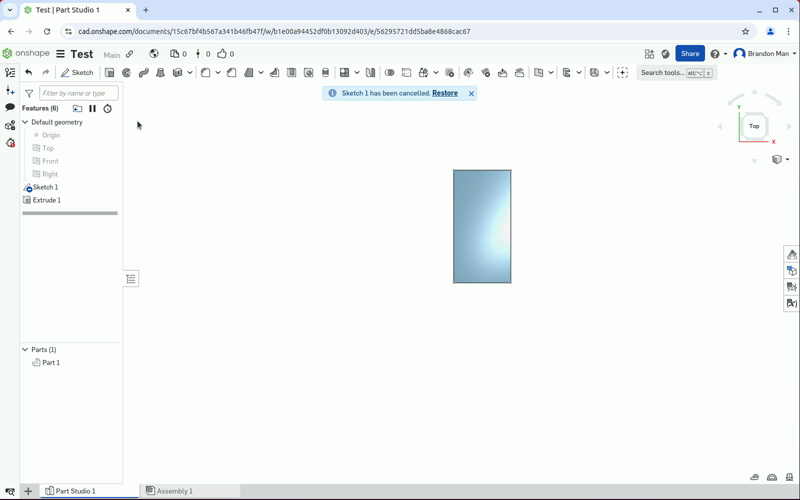
key(shift+h)
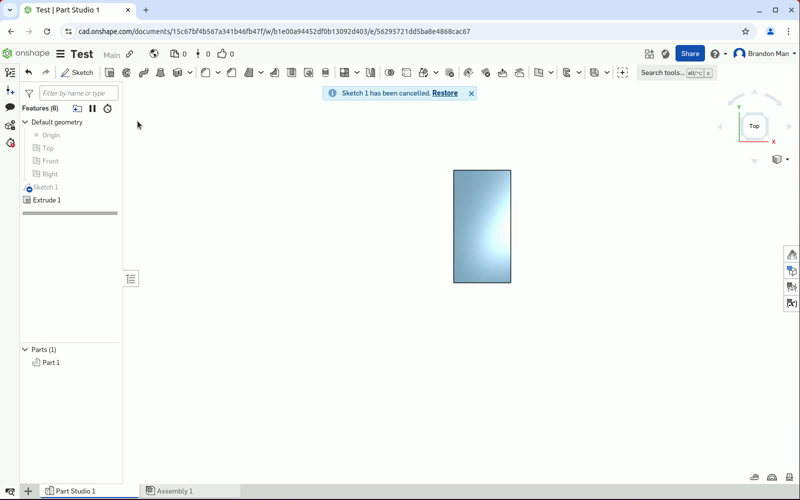
mouse_move(73, 189)
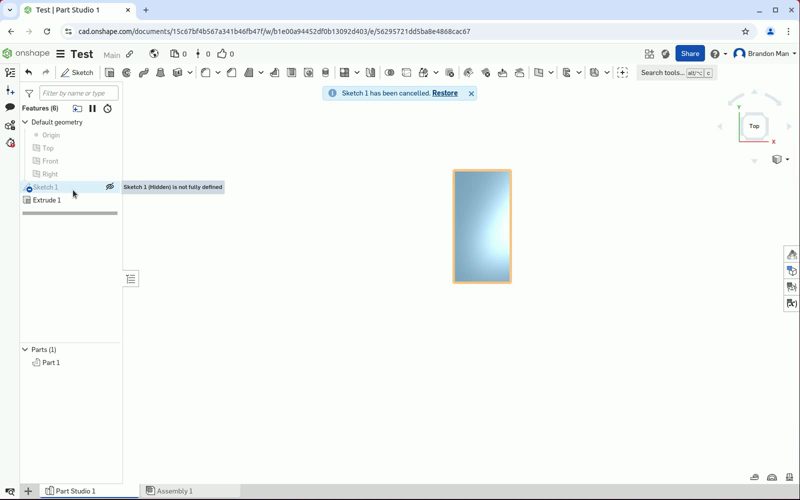
click(73, 189)
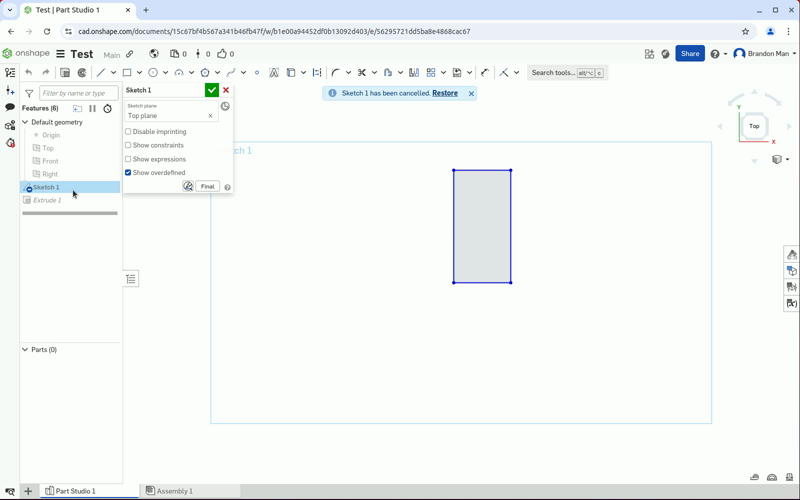
mouse_move(229, 92)
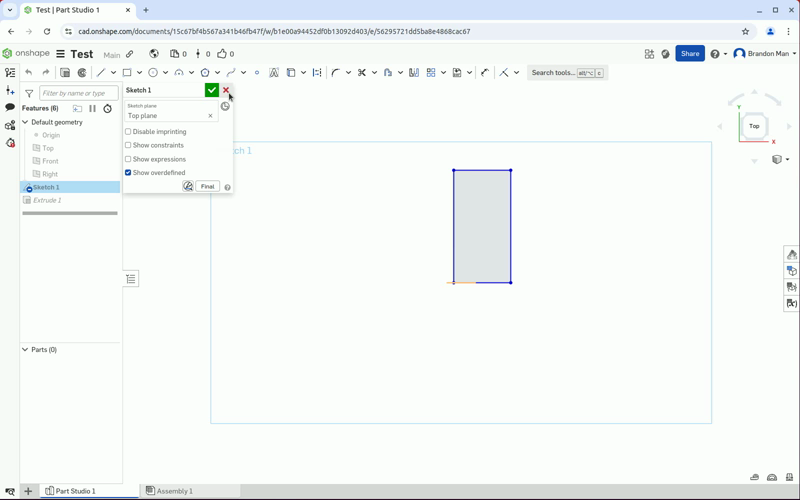
click(229, 92)
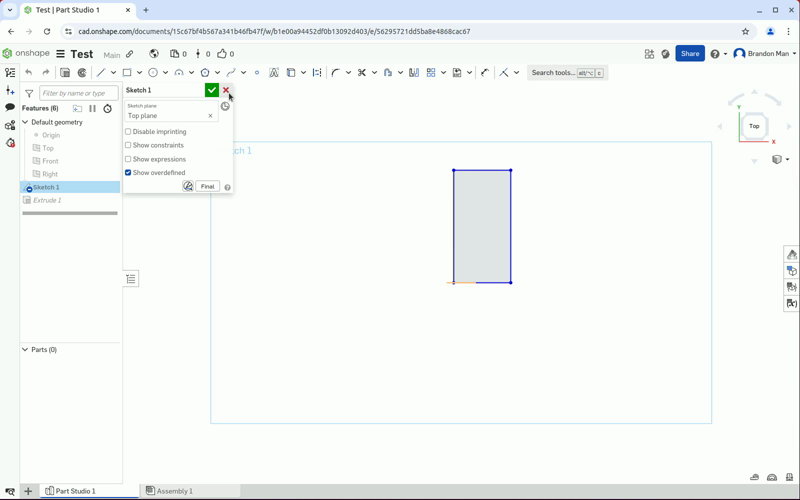
key(shift+s)
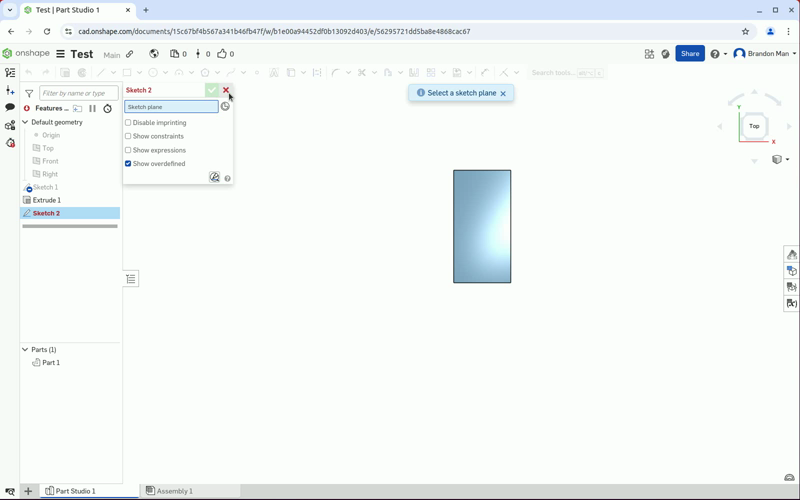
mouse_move(73, 150)
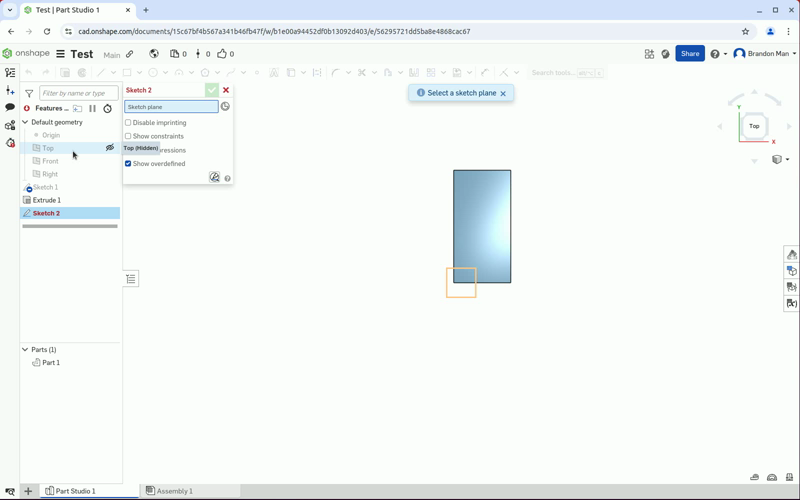
click(73, 150)
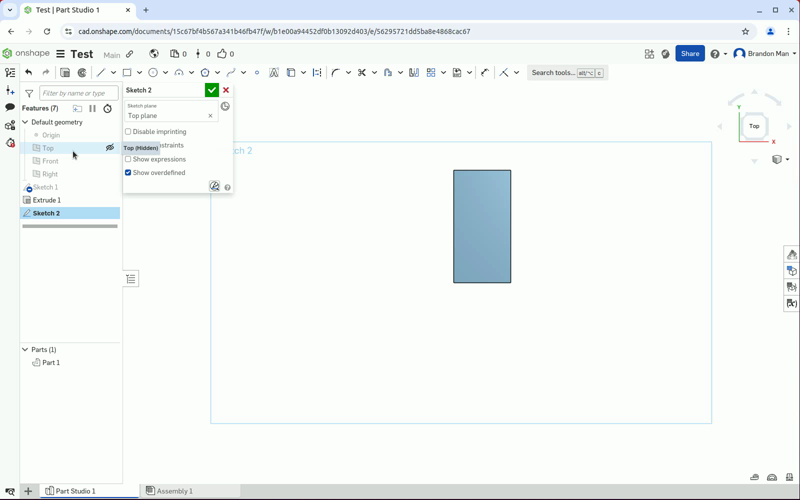
mouse_move(73, 352)
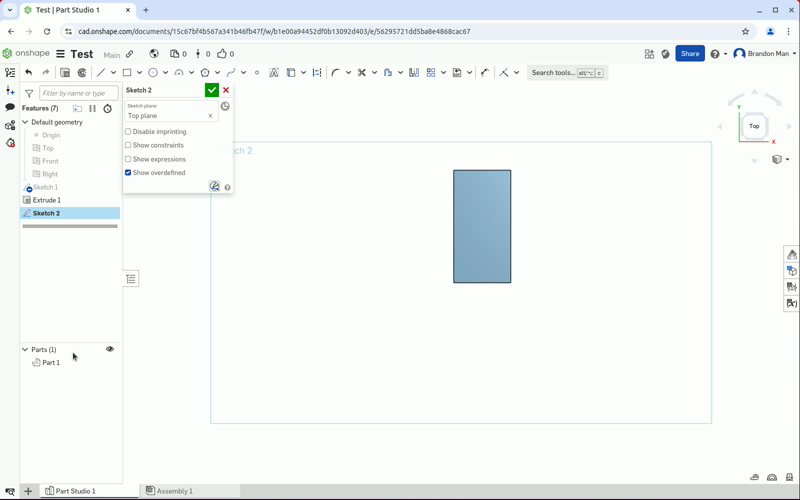
key(y)
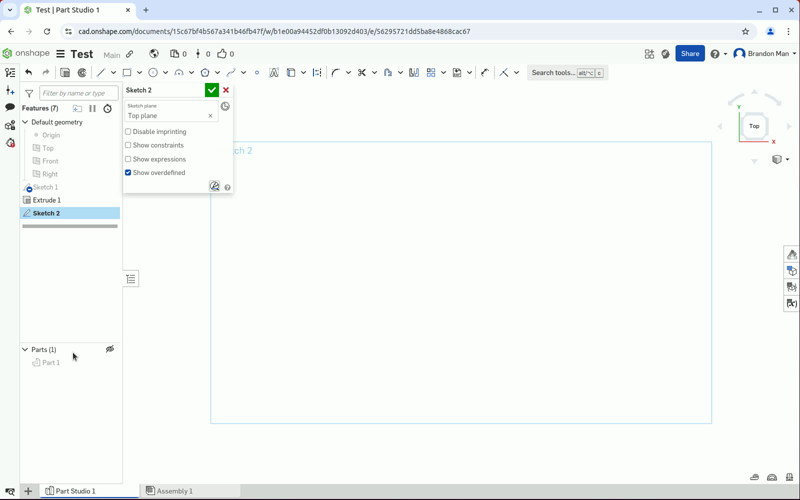
key(l)
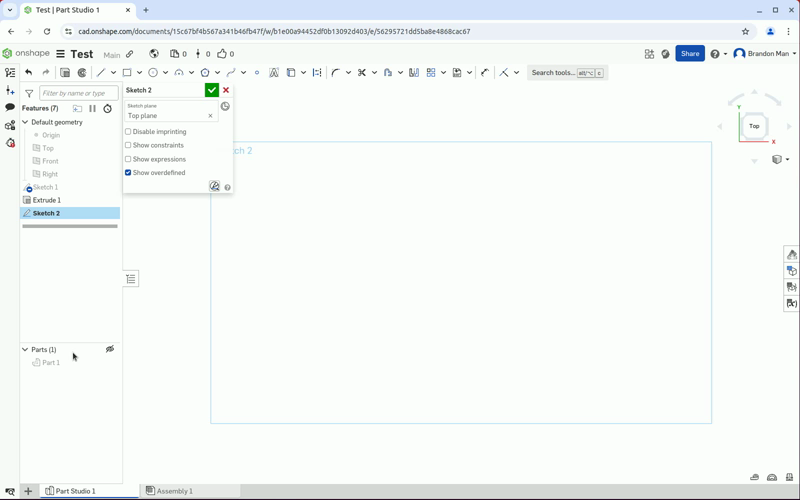
key_down(shift)
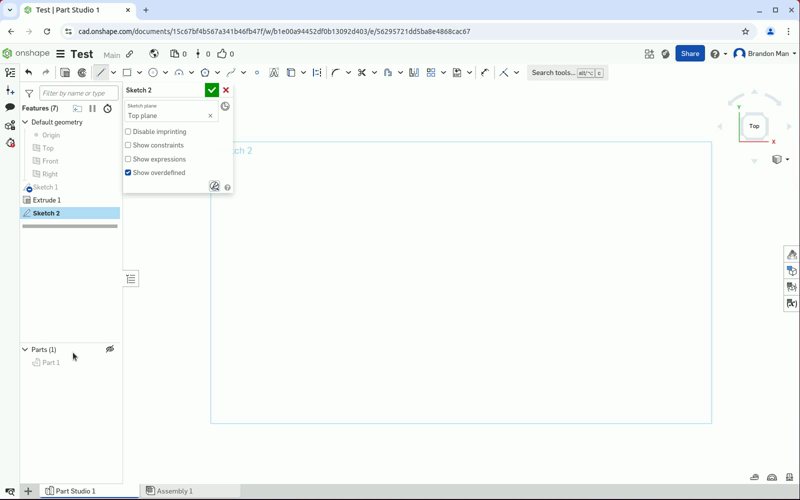
mouse_move(453, 282)
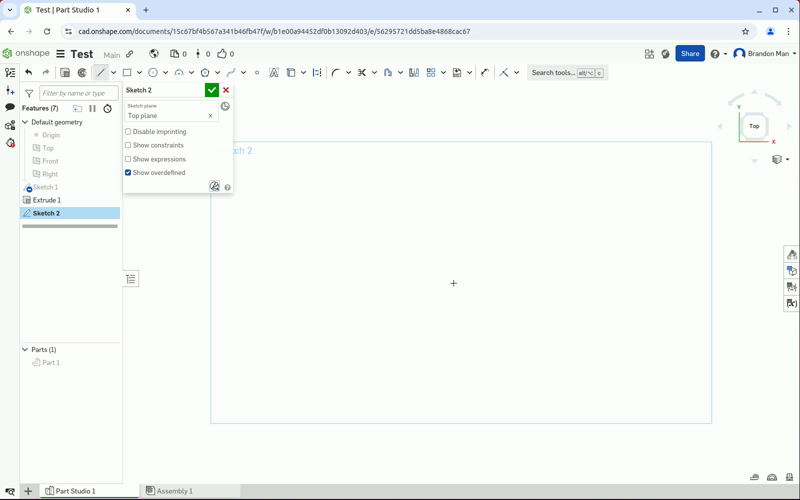
click(453, 282)
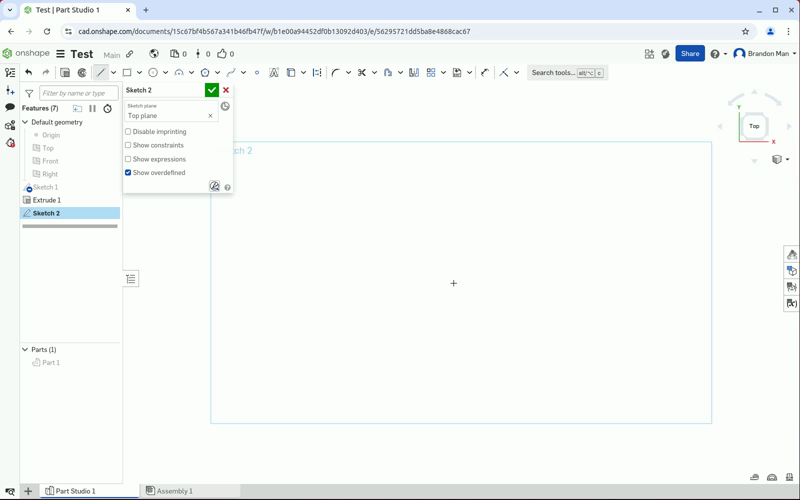
key_up(shift)
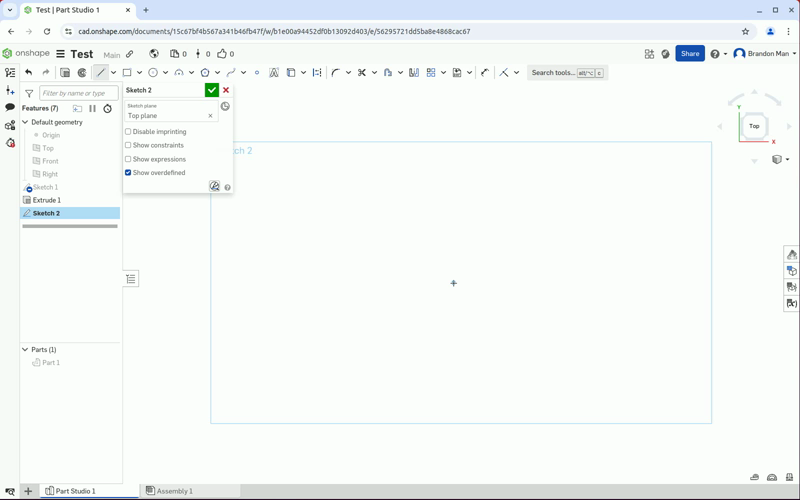
key_down(shift)
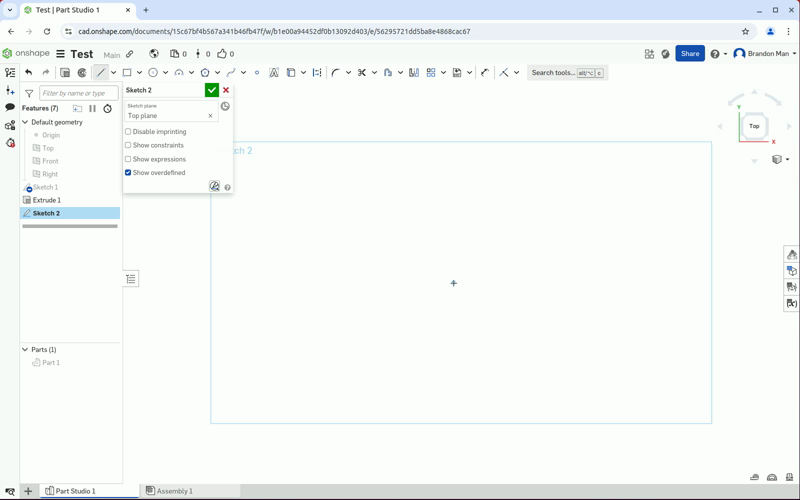
mouse_move(483, 282)
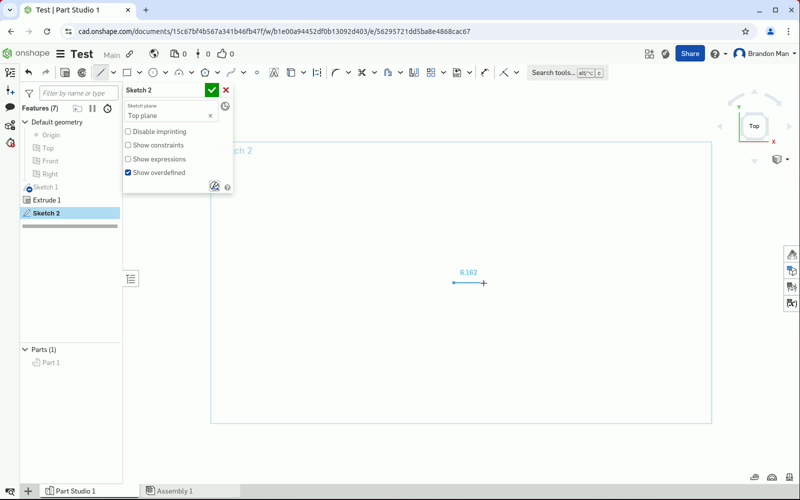
mouse_move(510, 282)
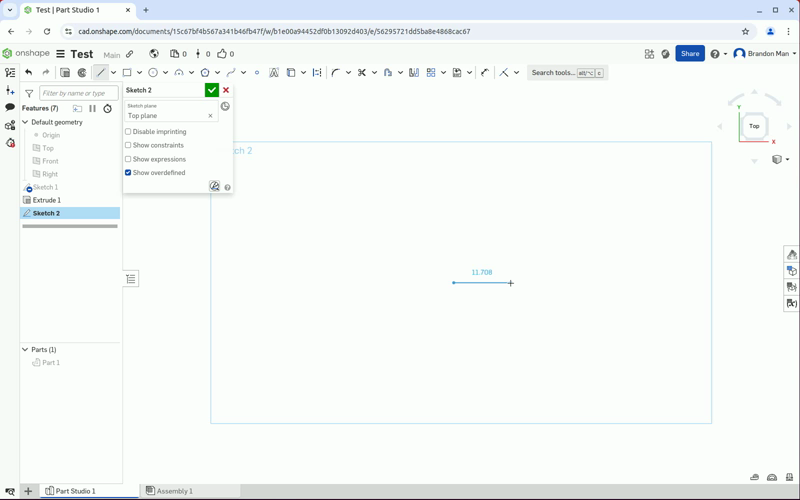
click(510, 282)
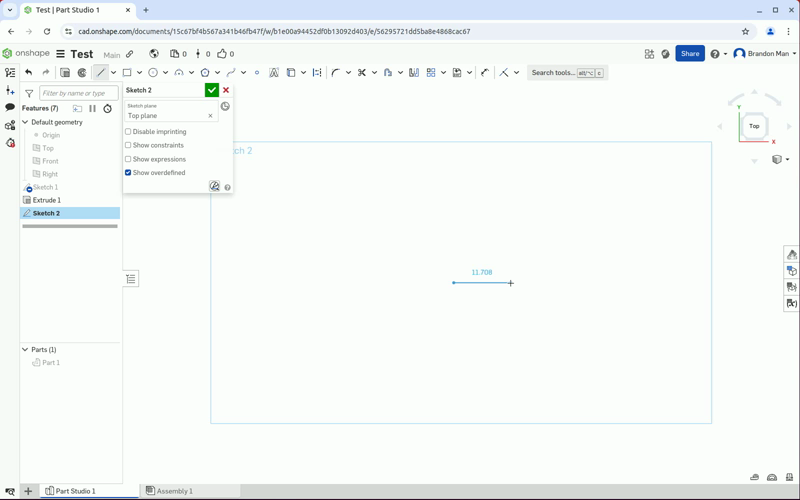
key_up(shift)
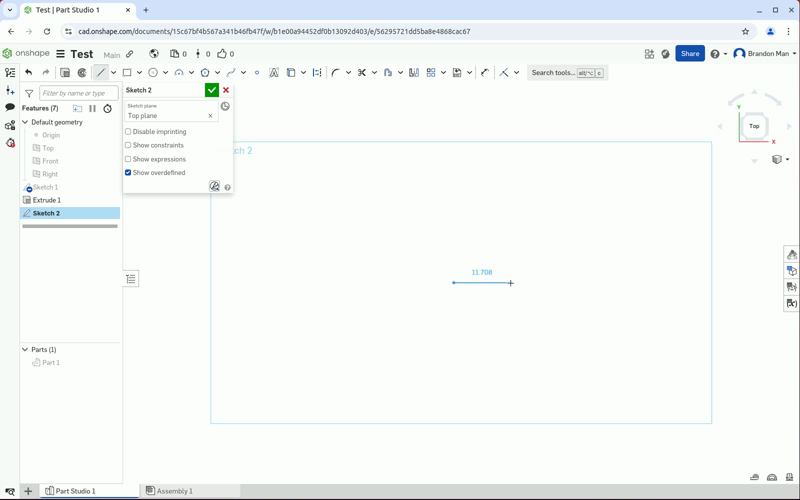
key_down(shift)
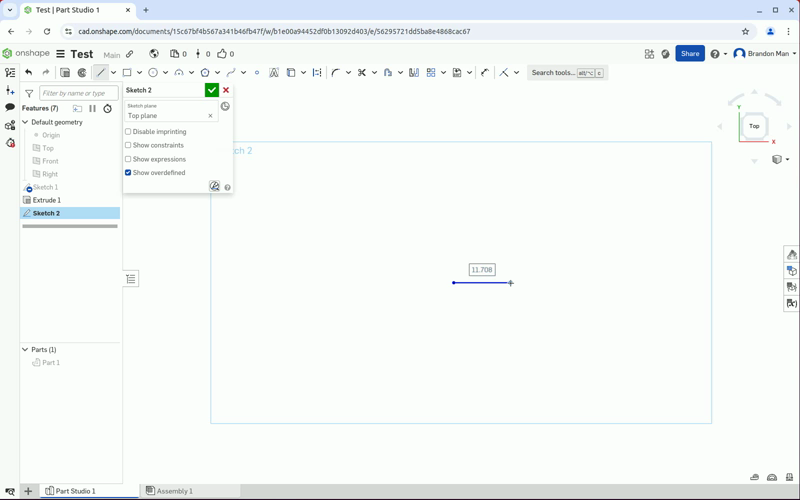
mouse_move(510, 170)
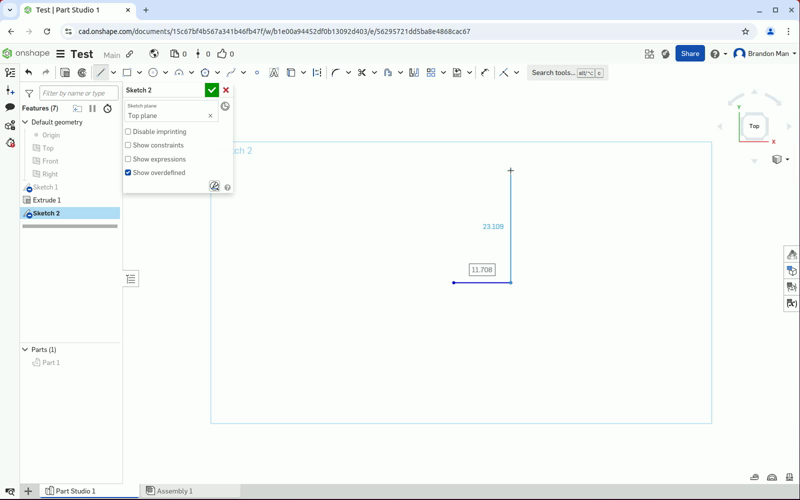
click(510, 170)
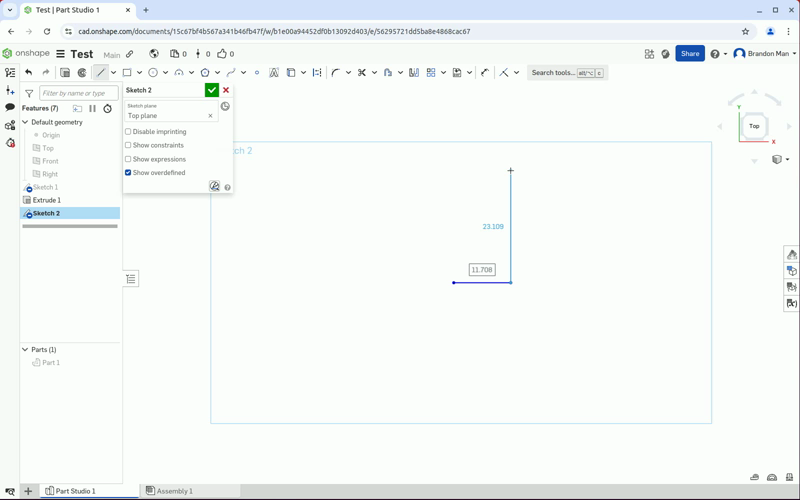
key_up(shift)
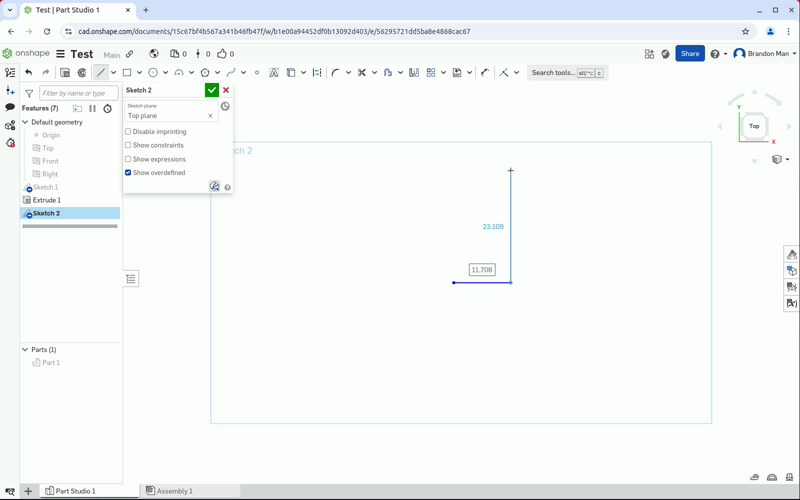
key_down(shift)
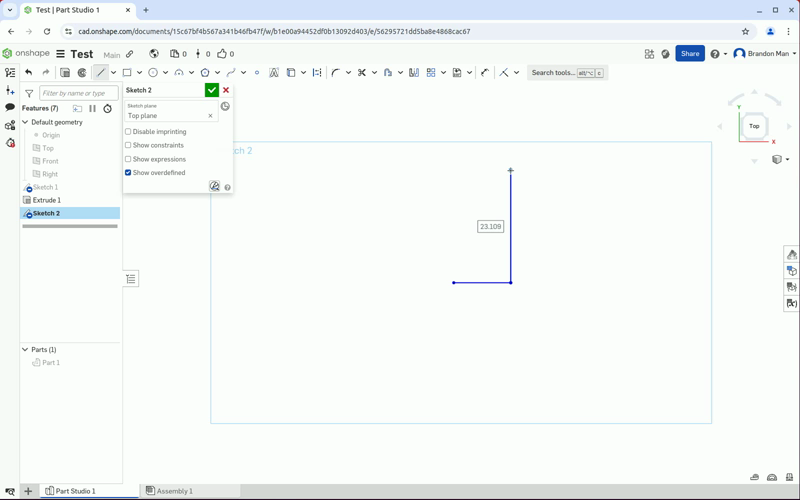
mouse_move(540, 170)
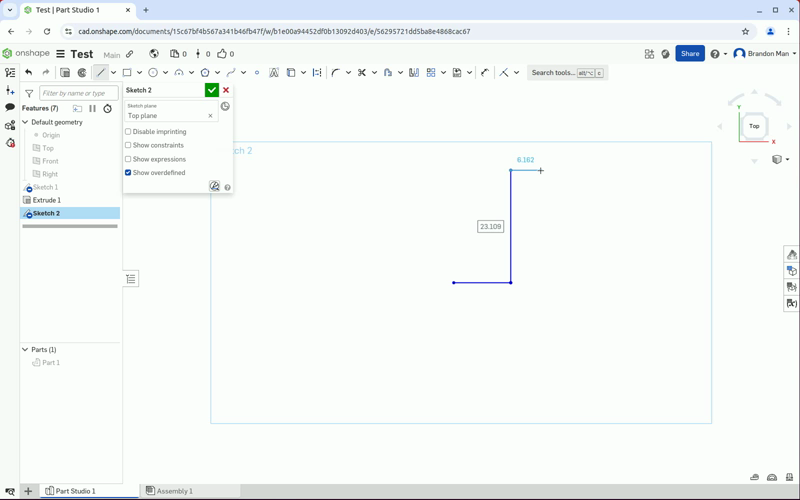
mouse_move(453, 170)
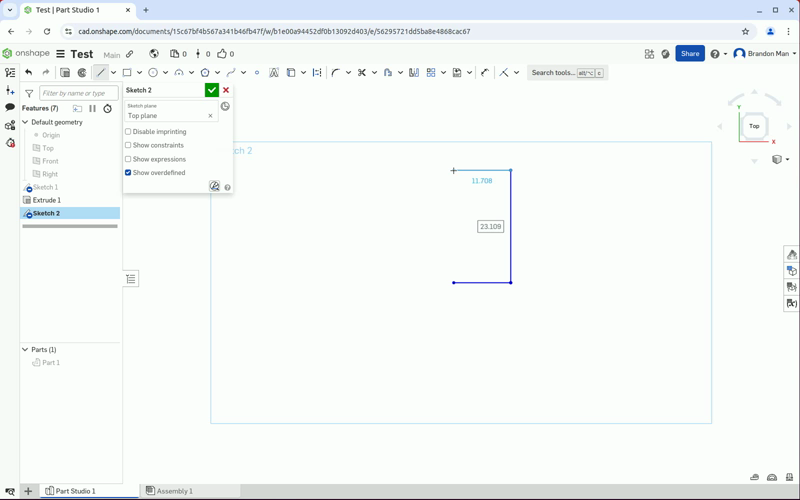
click(453, 170)
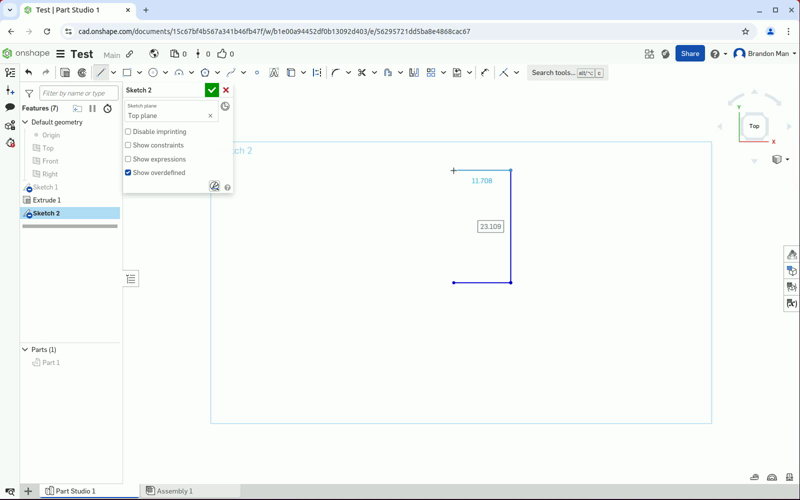
key_up(shift)
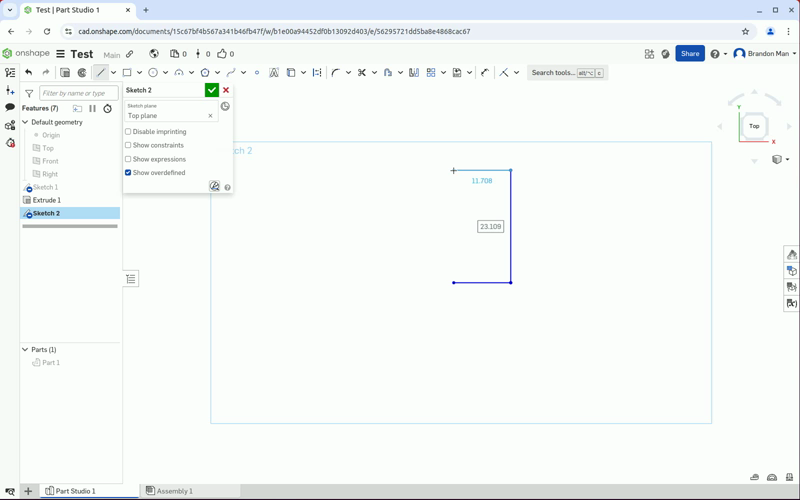
key_down(shift)
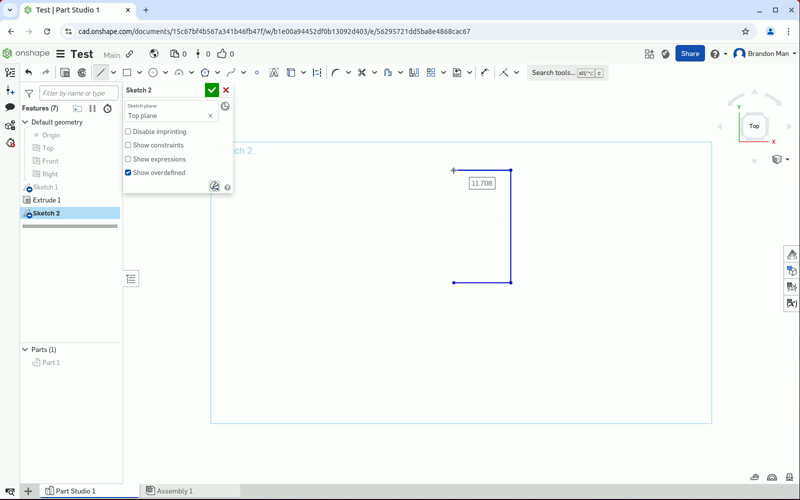
mouse_move(453, 282)
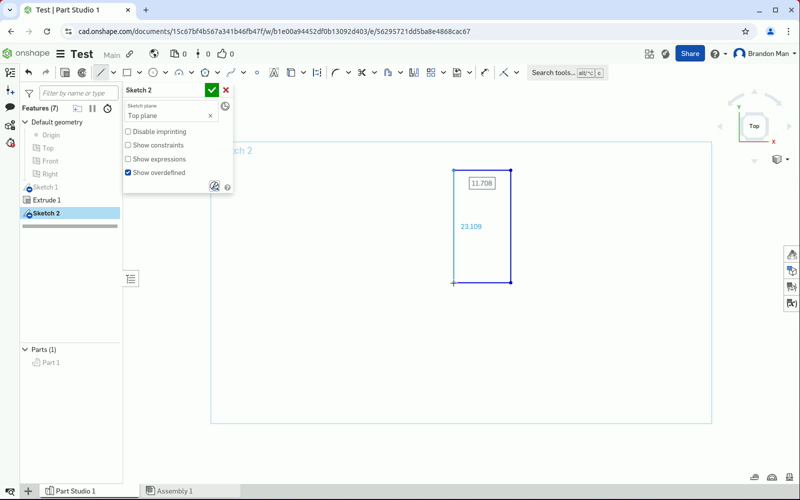
key_up(shift)
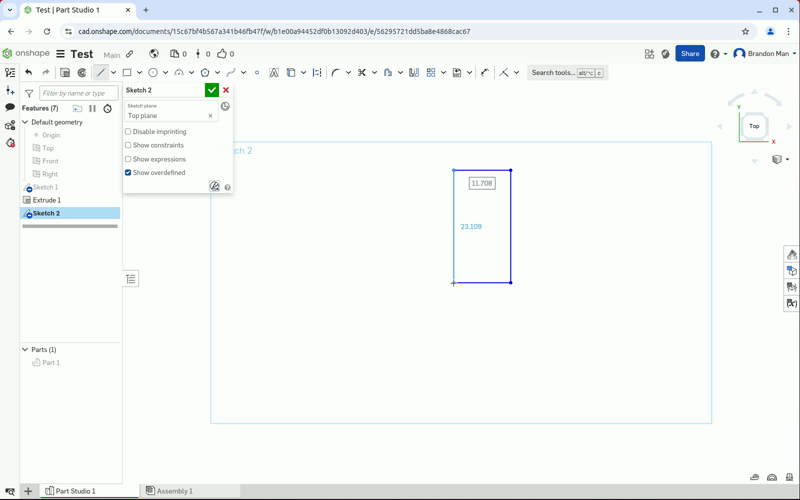
click(453, 282)
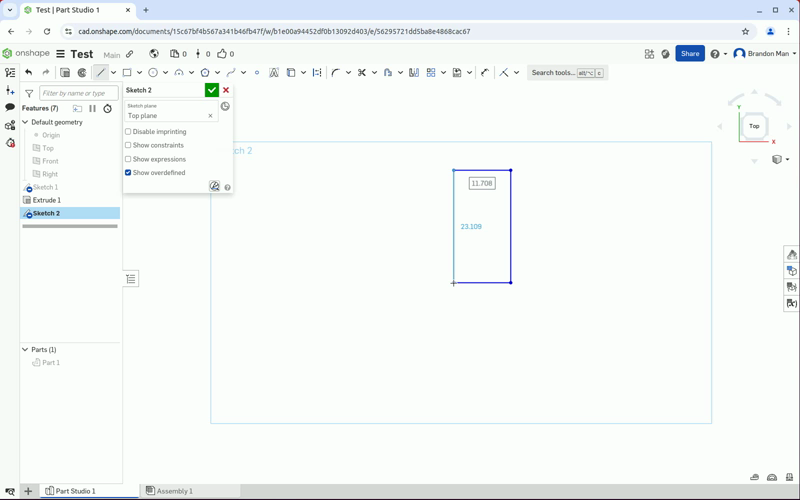
key(esc)
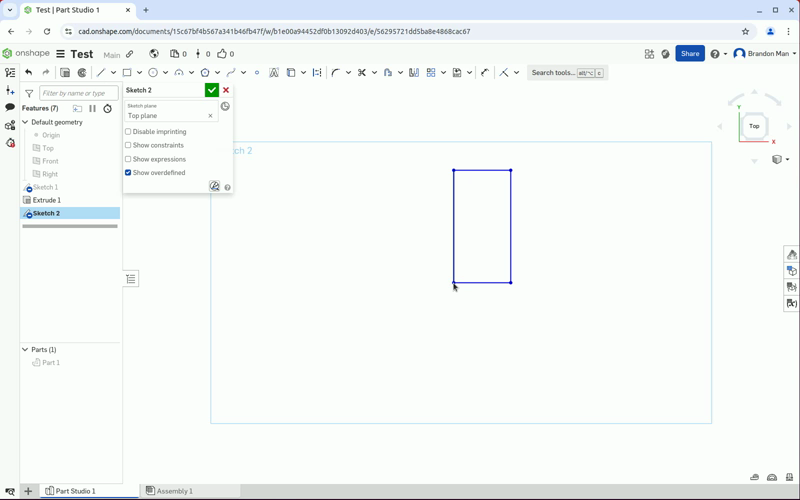
mouse_move(473, 221)
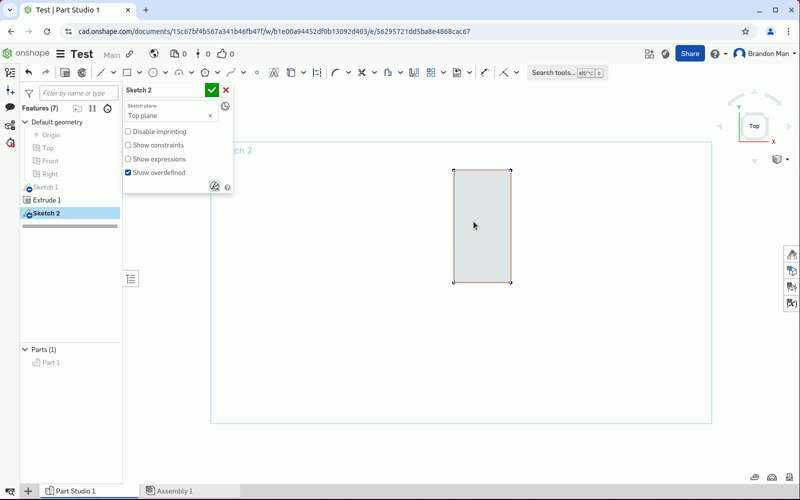
click(473, 221)
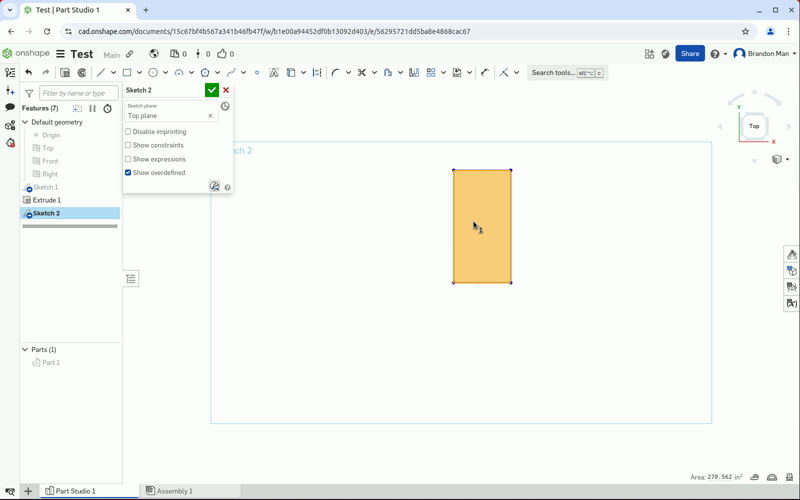
mouse_move(73, 352)
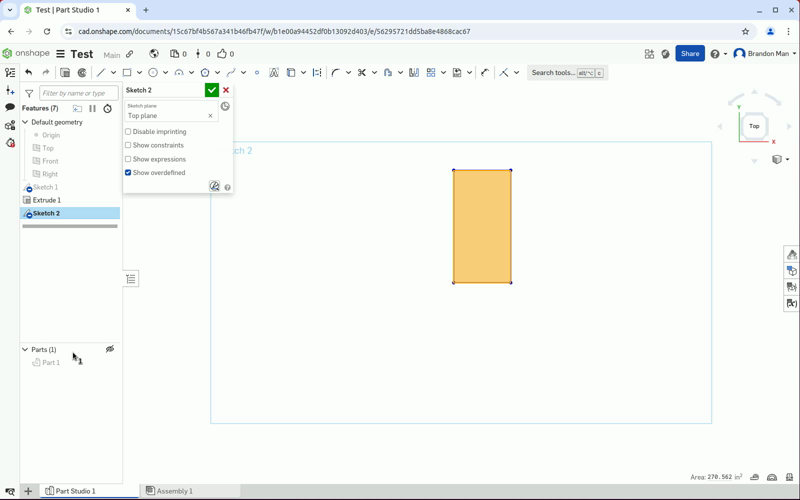
key(shift+y)
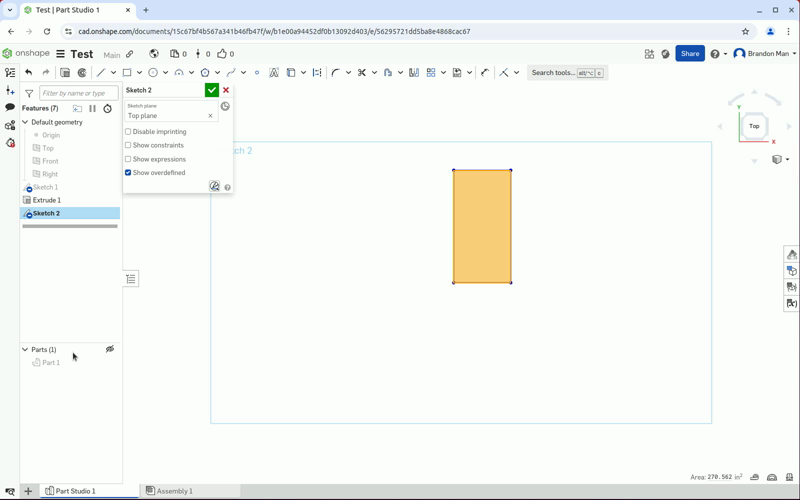
key(shift+e)
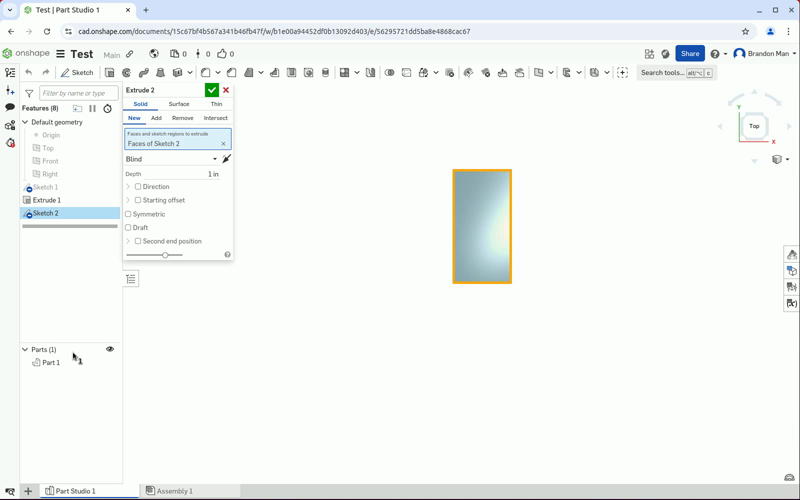
mouse_move(143, 106)
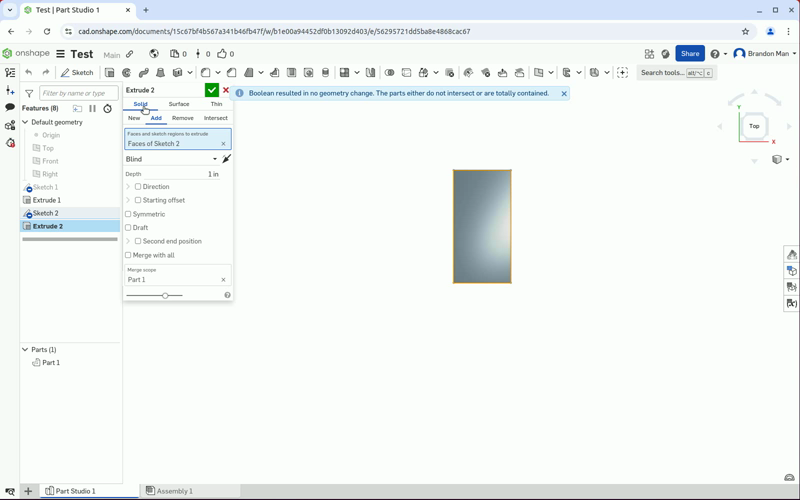
click(143, 106)
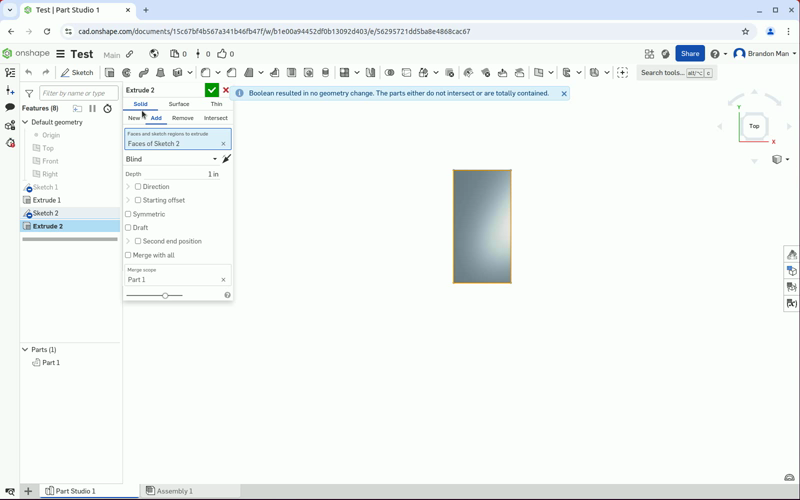
mouse_move(137, 120)
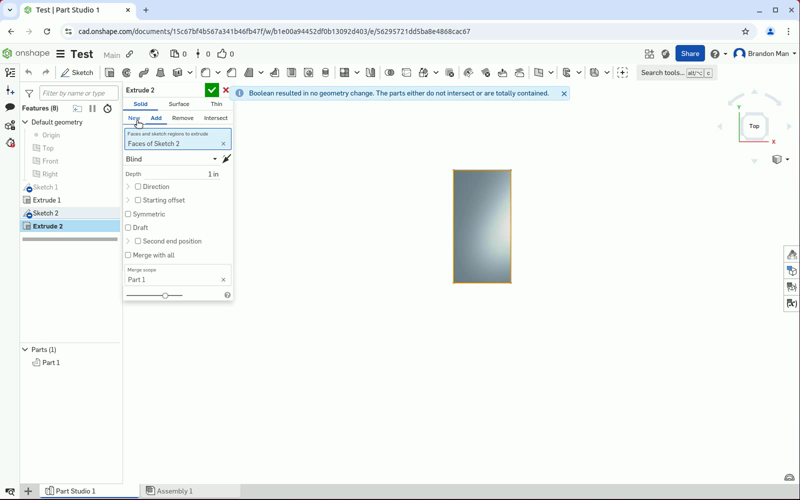
click(137, 120)
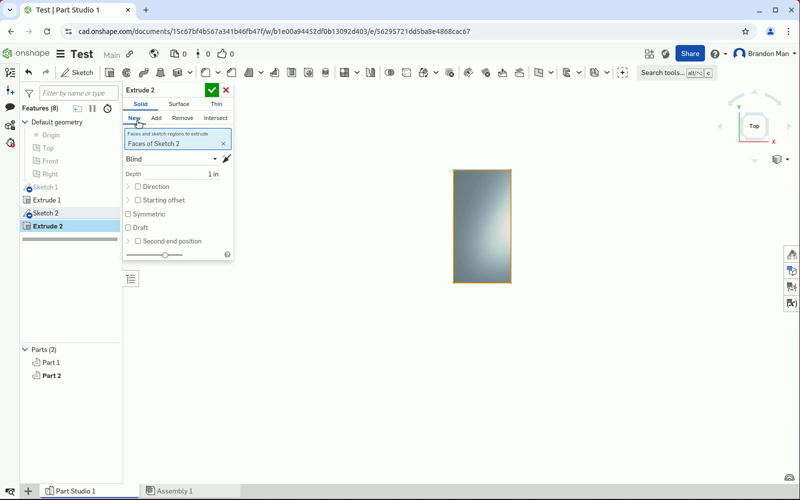
key(tab, 4)
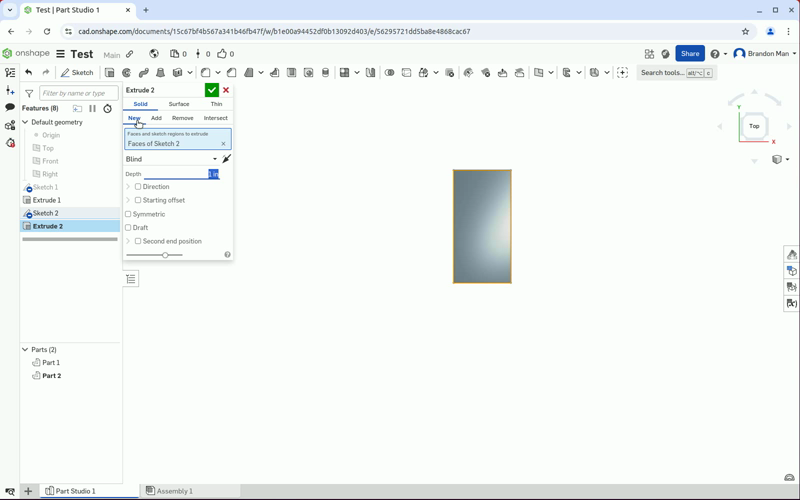
text(1.685)
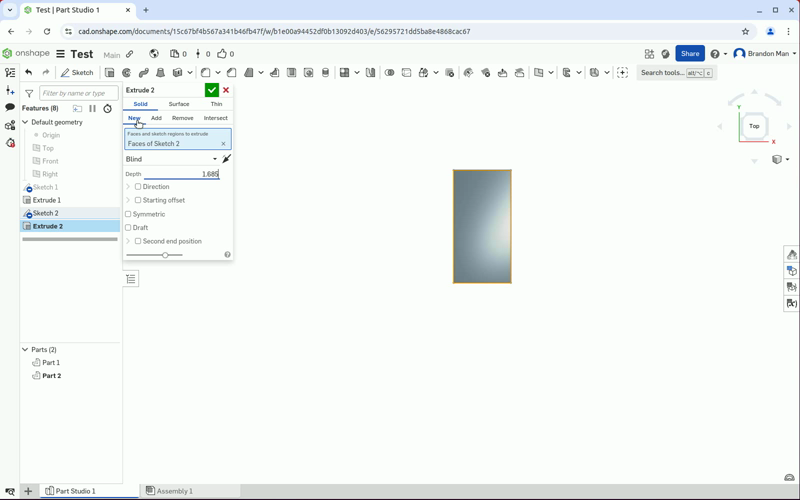
key(enter)
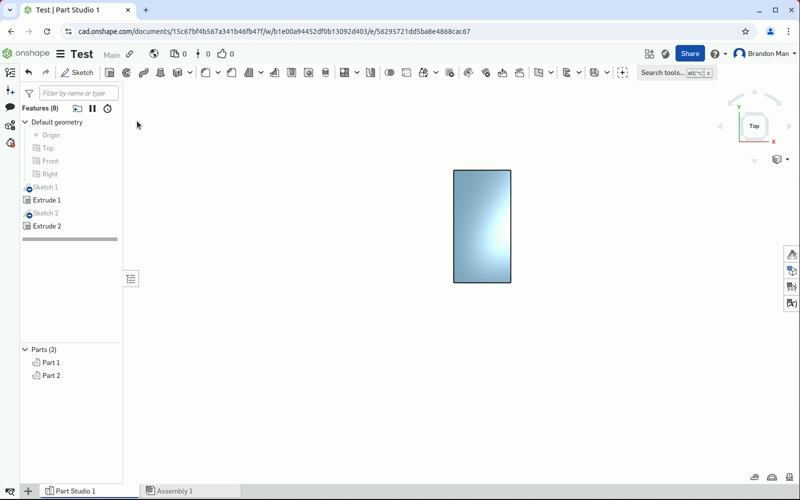
key(shift+h)
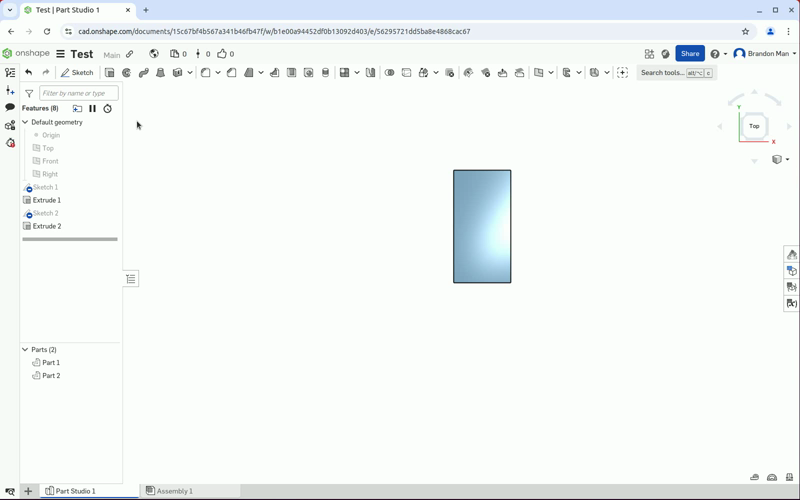
key(shift+h)
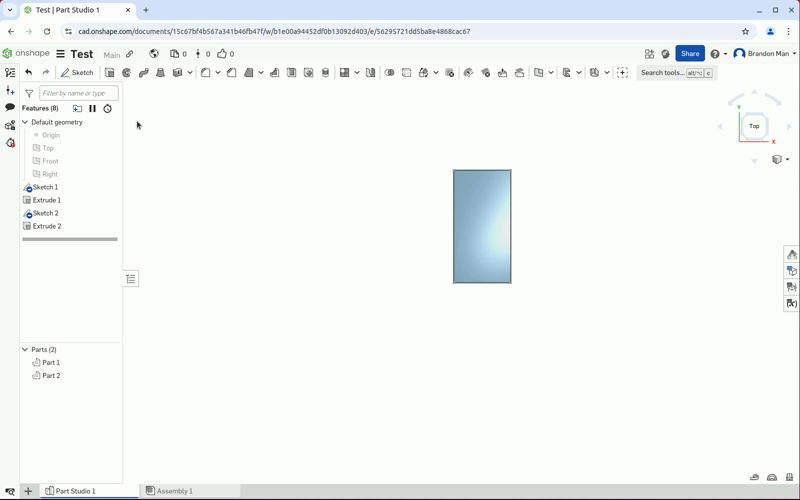
key(shift+7)
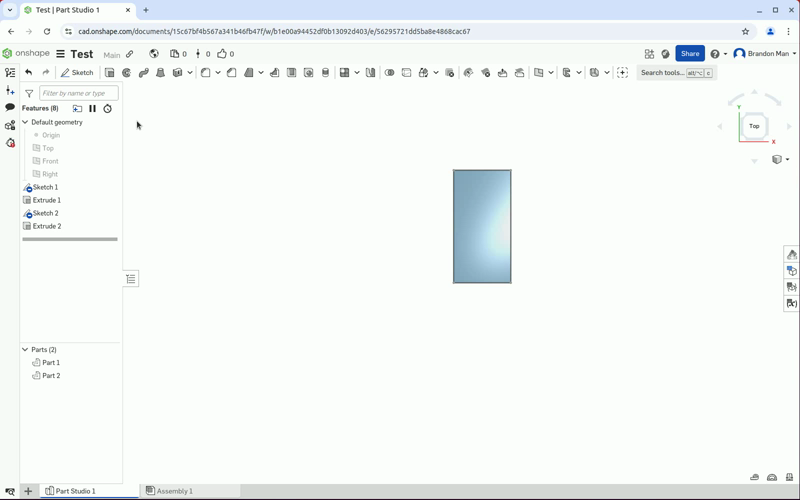
key(up, 3)
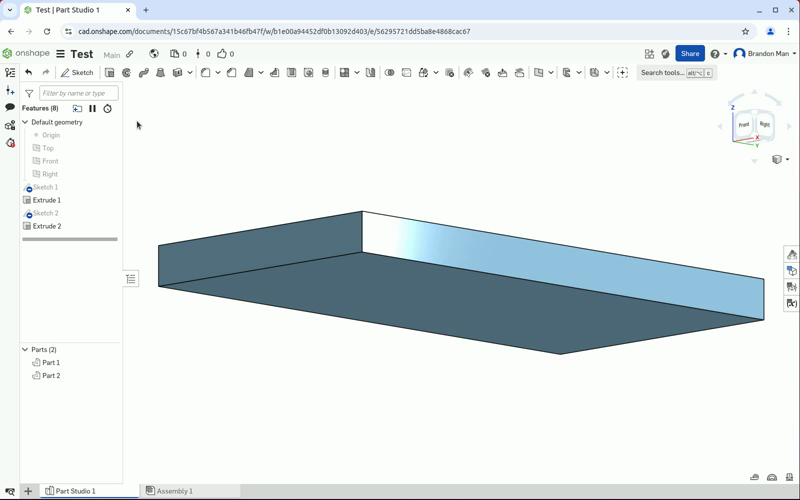
key(left, 3)
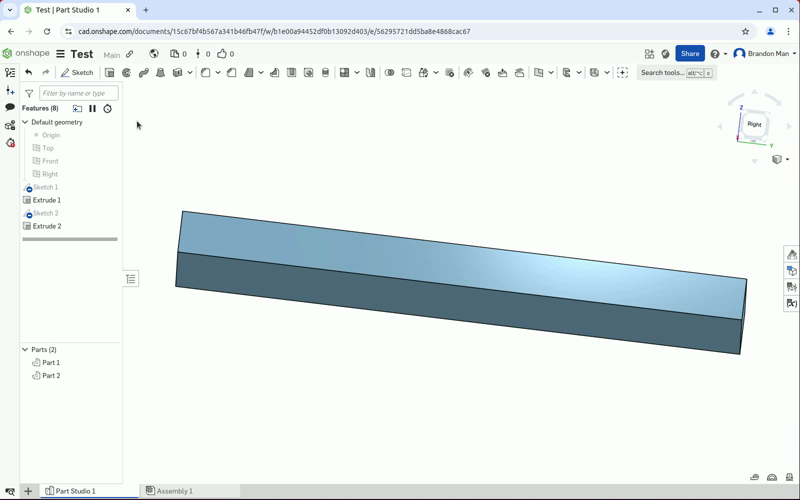
key(right, 3)
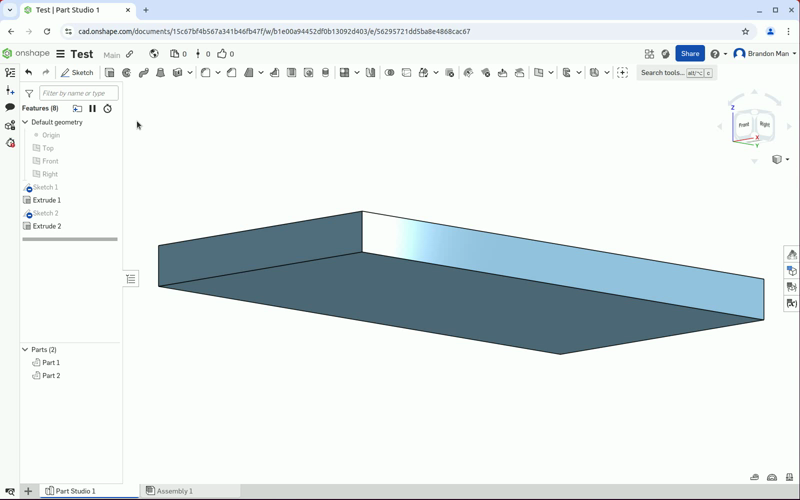
key(down, 3)
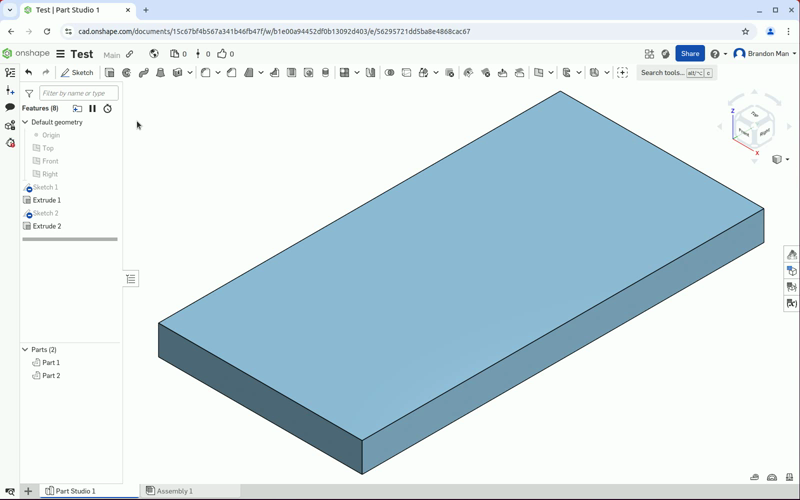
mouse_move(73, 189)
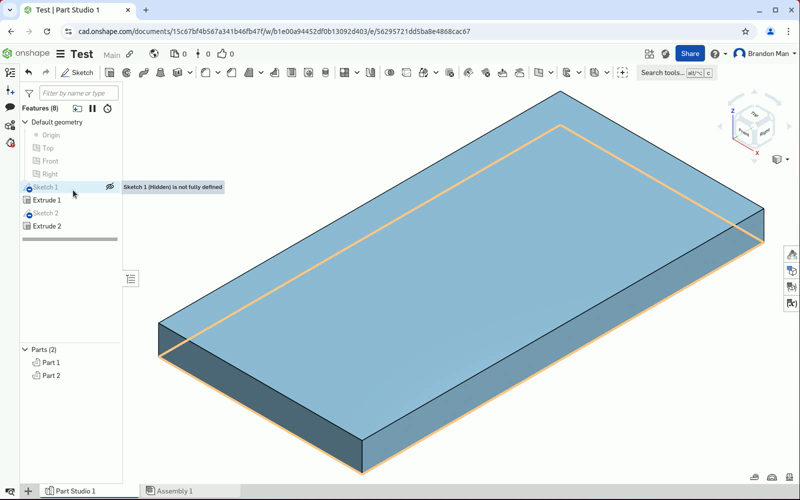
click(73, 189)